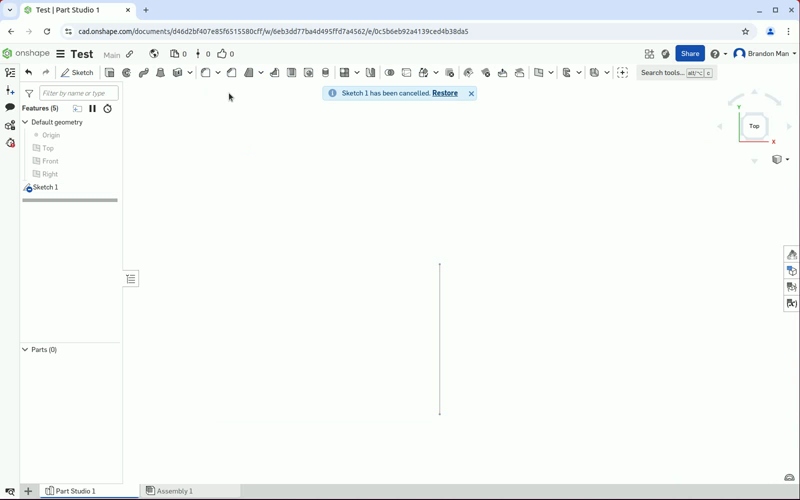
key(shift+h)
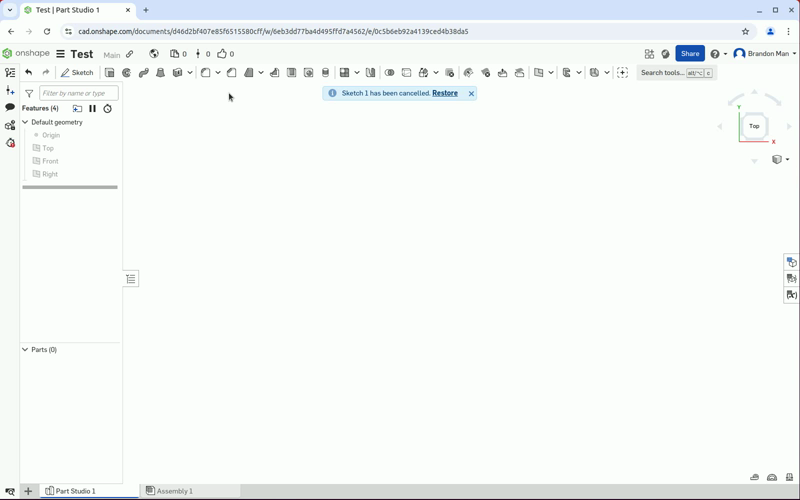
mouse_move(73, 352)
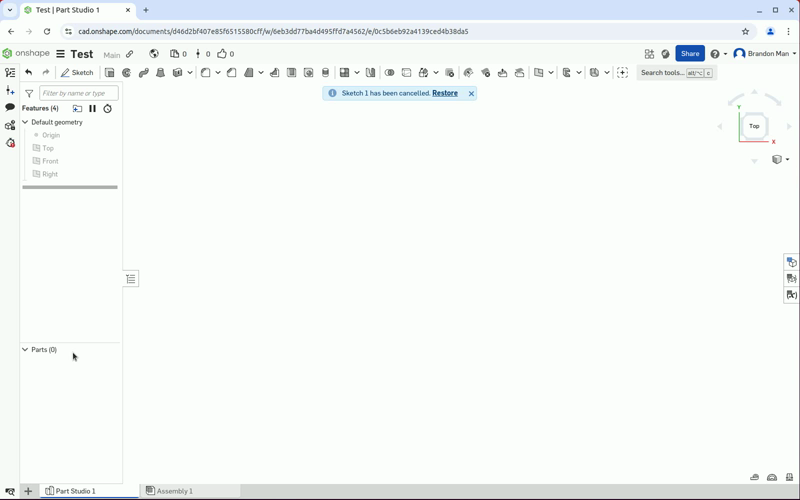
key(y)
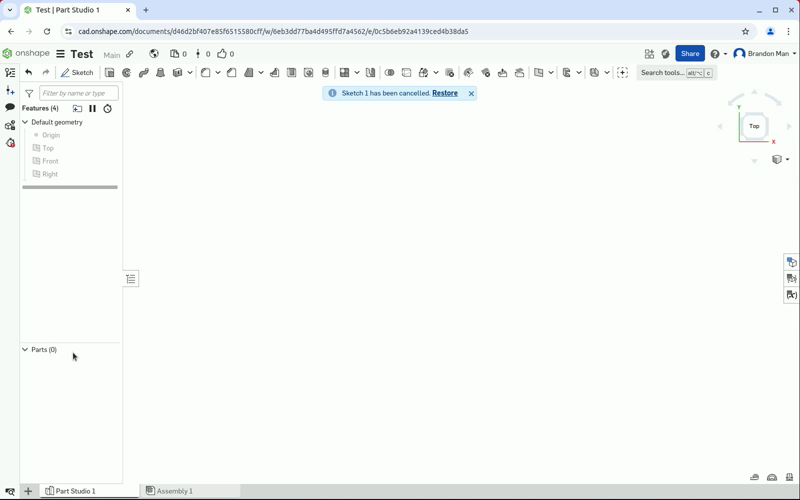
key(shift+p)
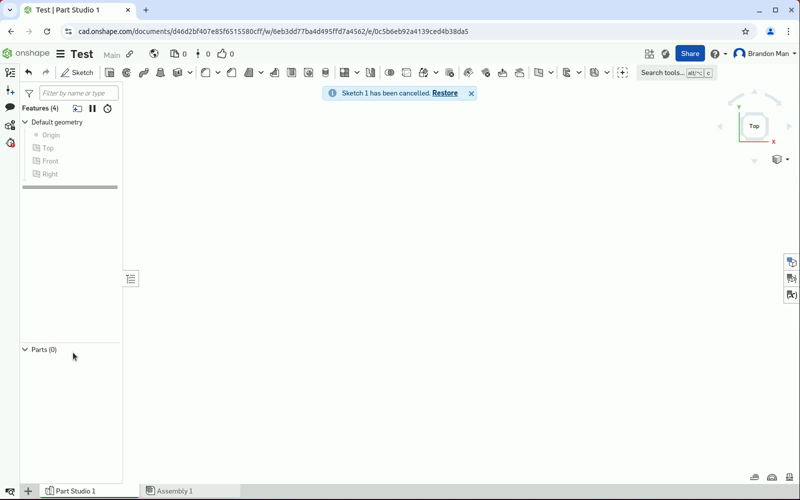
key(space)
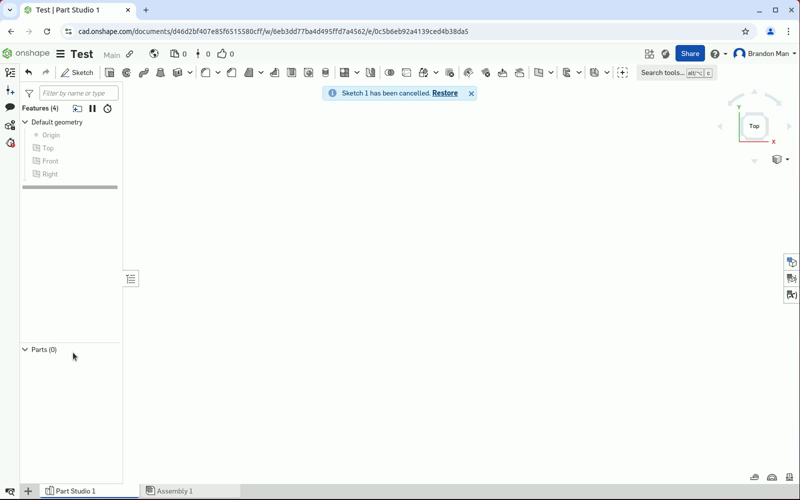
key_down(shift)
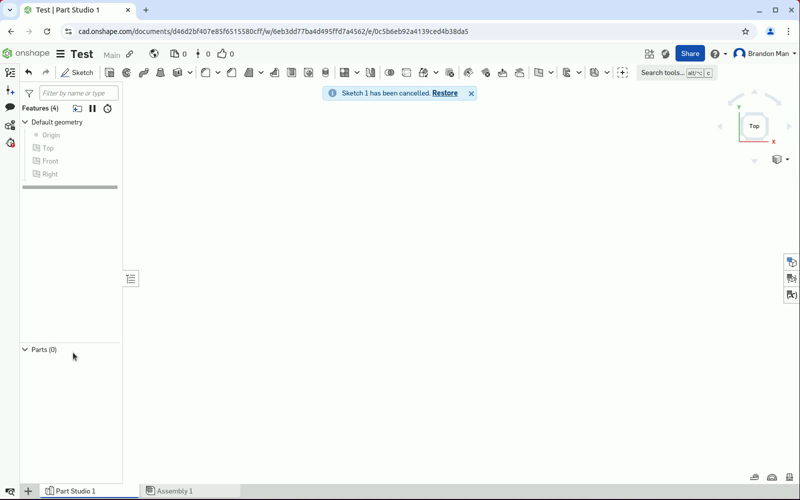
key(up)
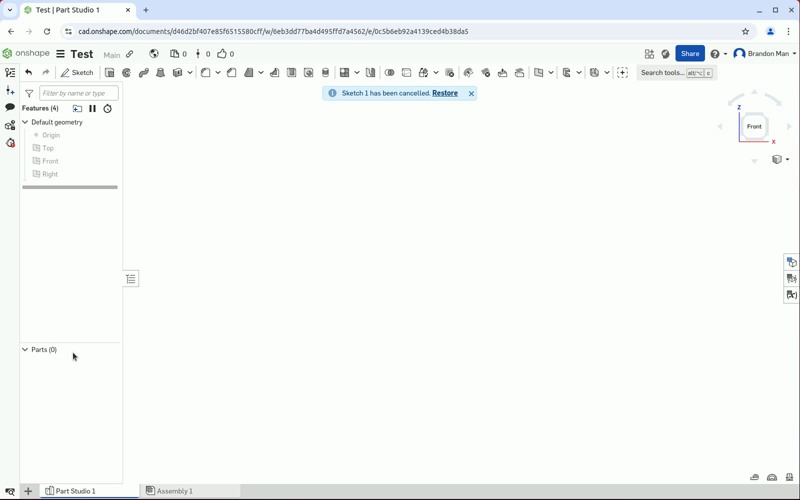
key_up(shift)
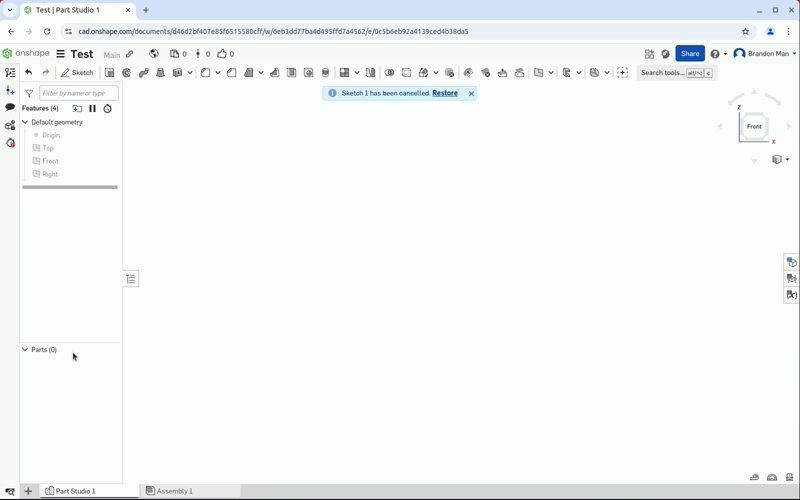
mouse_move(73, 352)
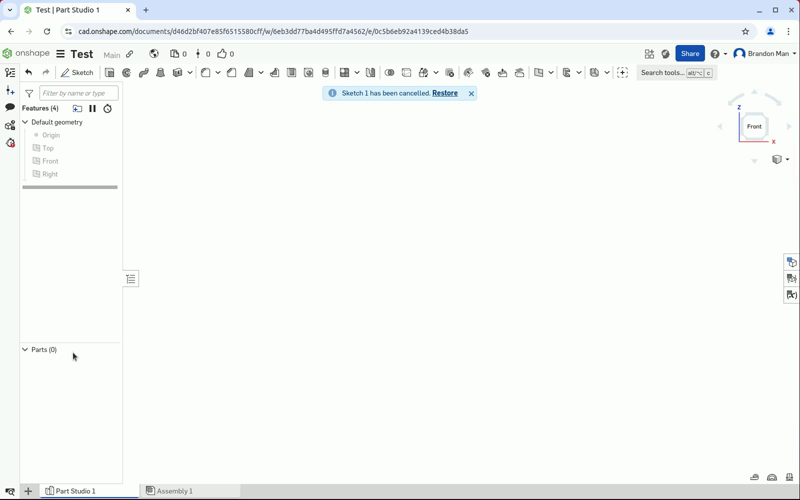
key(shift+y)
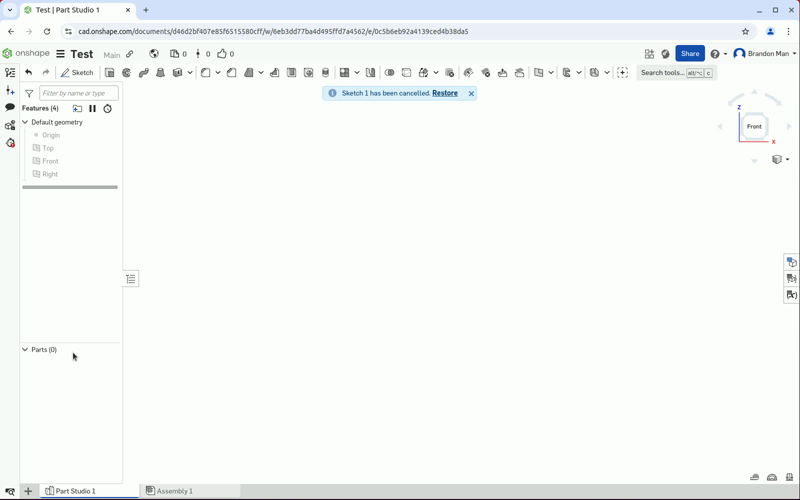
key(shift+s)
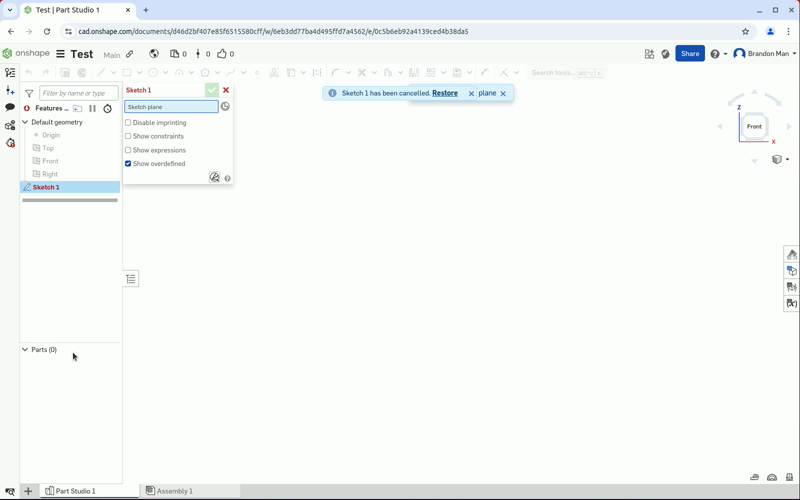
mouse_move(73, 163)
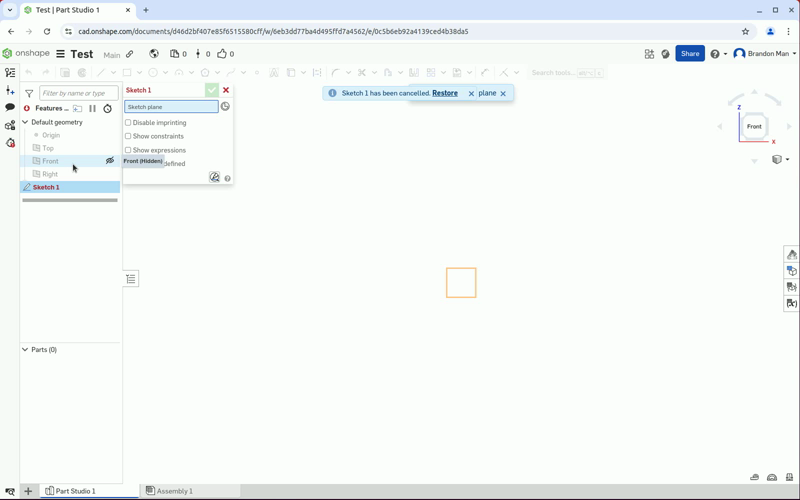
click(73, 163)
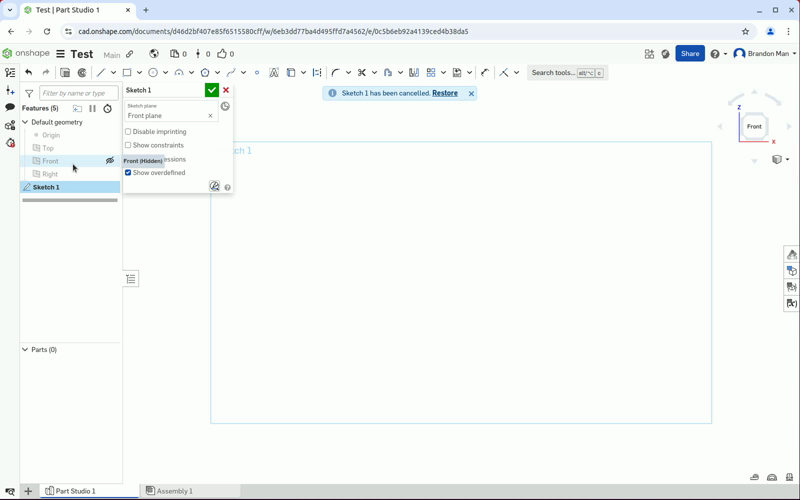
mouse_move(73, 352)
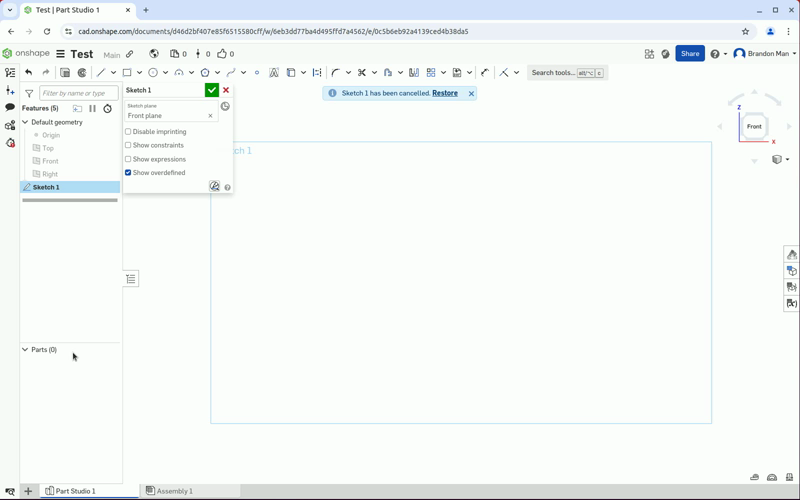
key(y)
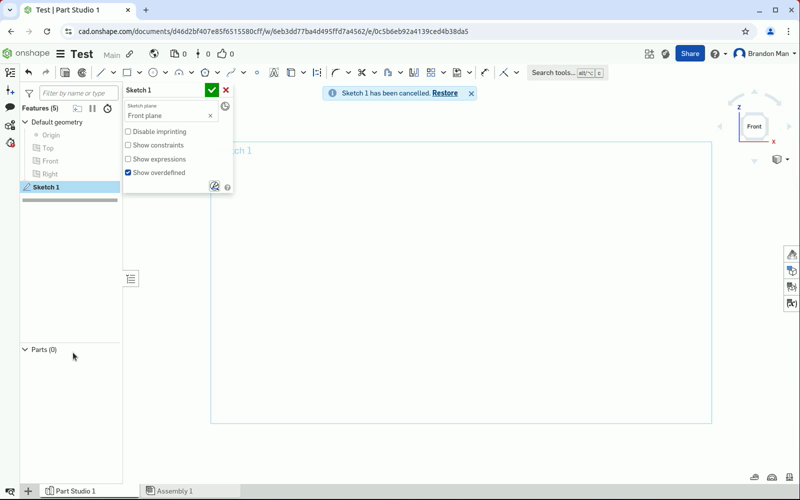
key(l)
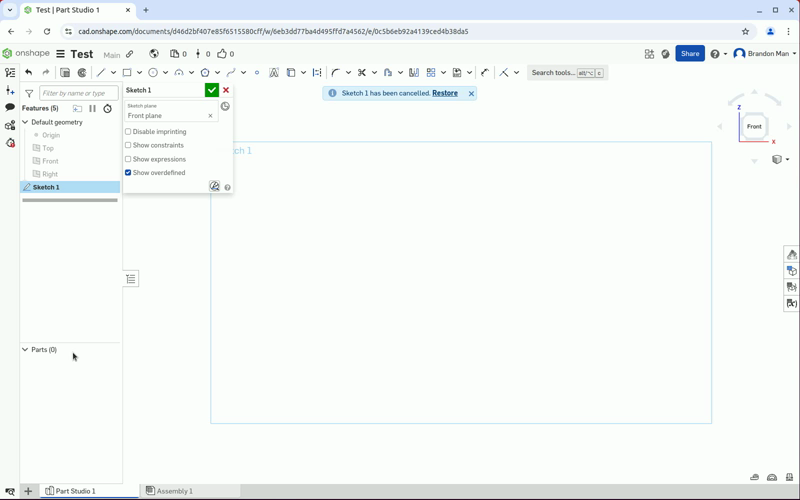
key_down(shift)
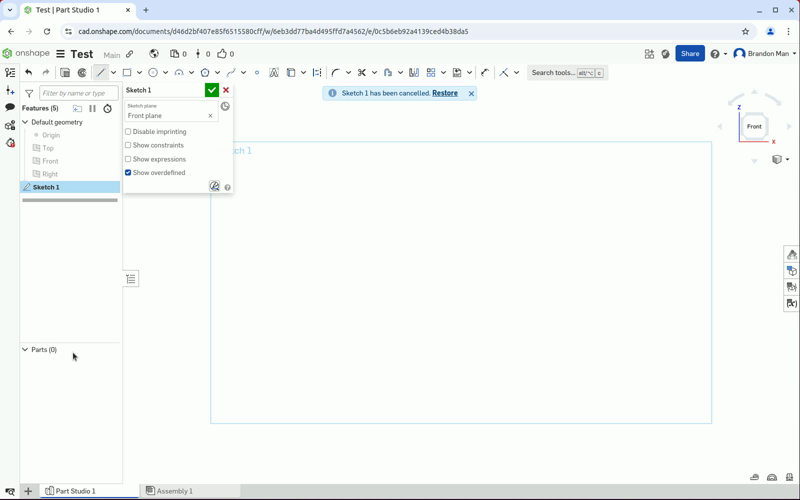
mouse_move(460, 282)
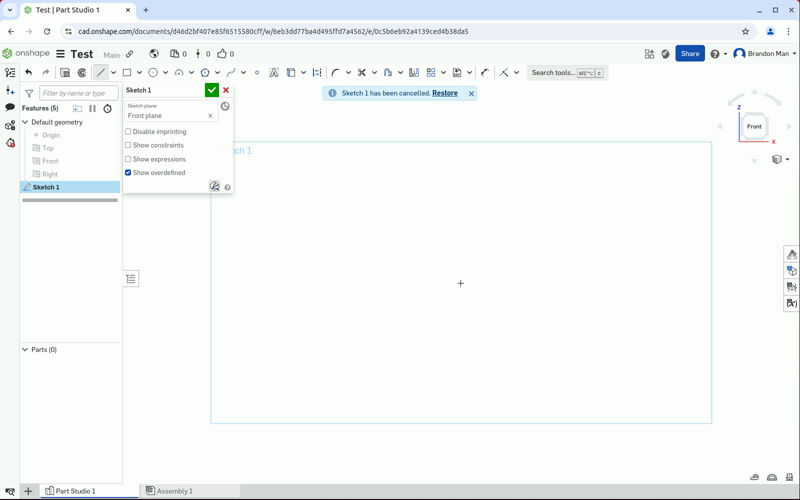
click(460, 282)
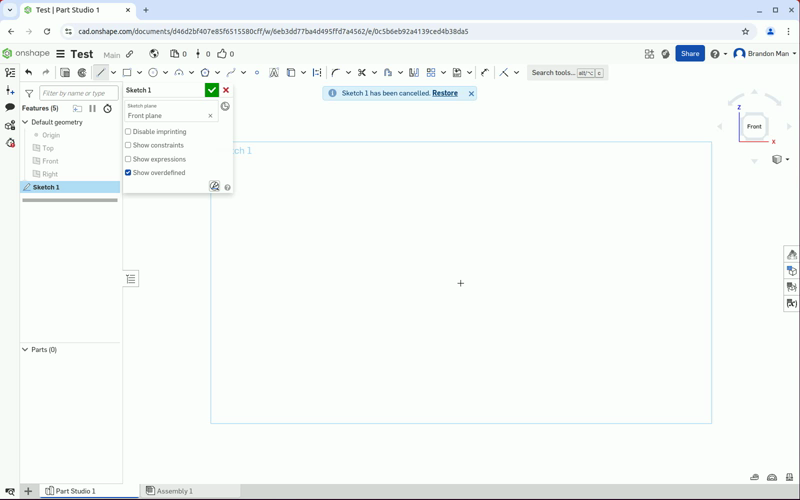
key_up(shift)
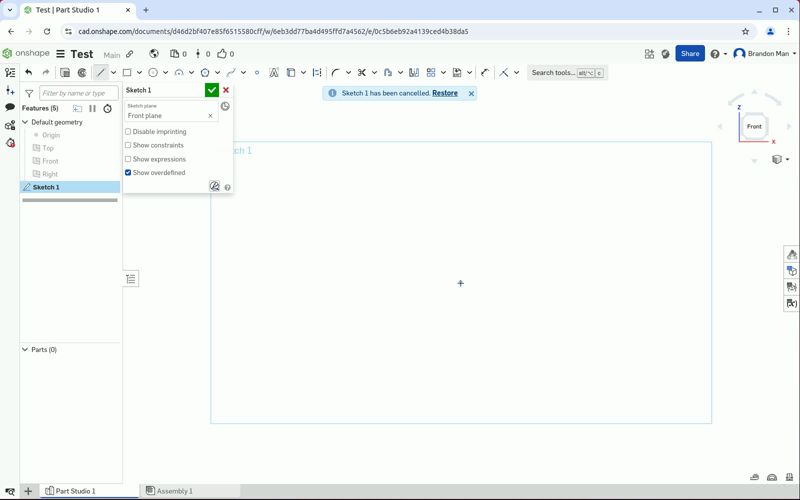
key_down(shift)
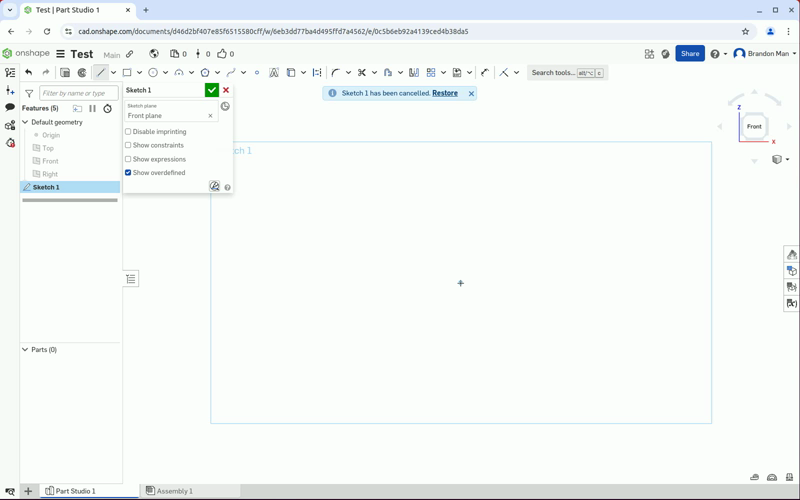
mouse_move(573, 282)
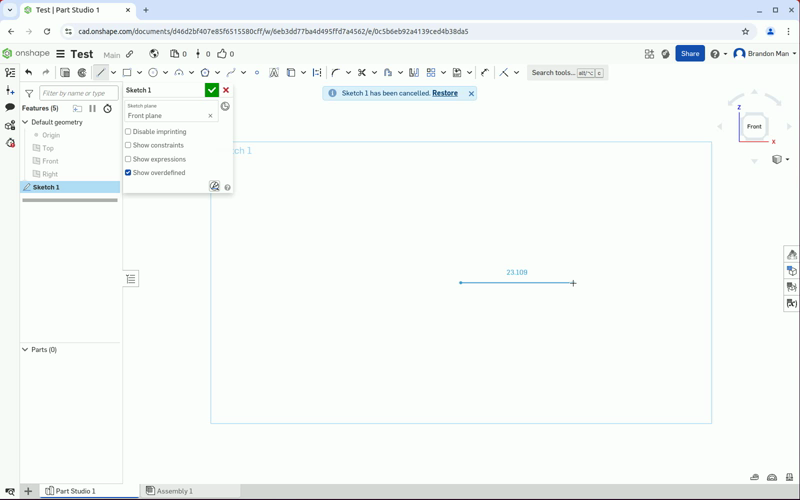
click(573, 282)
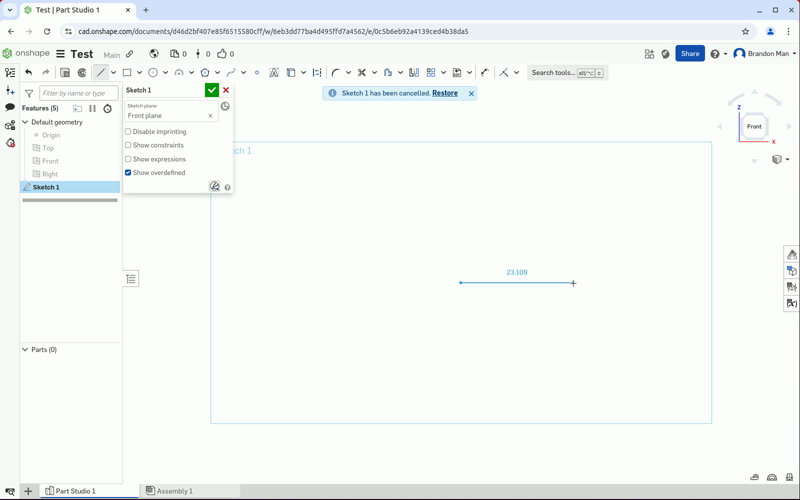
key_up(shift)
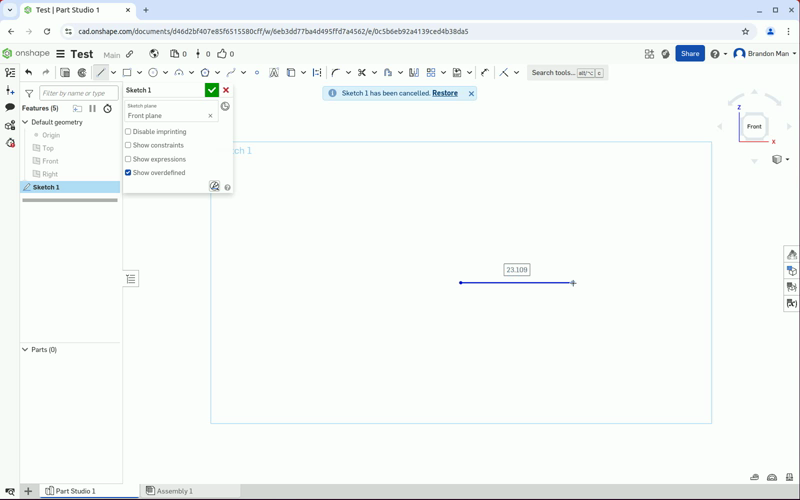
key_down(shift)
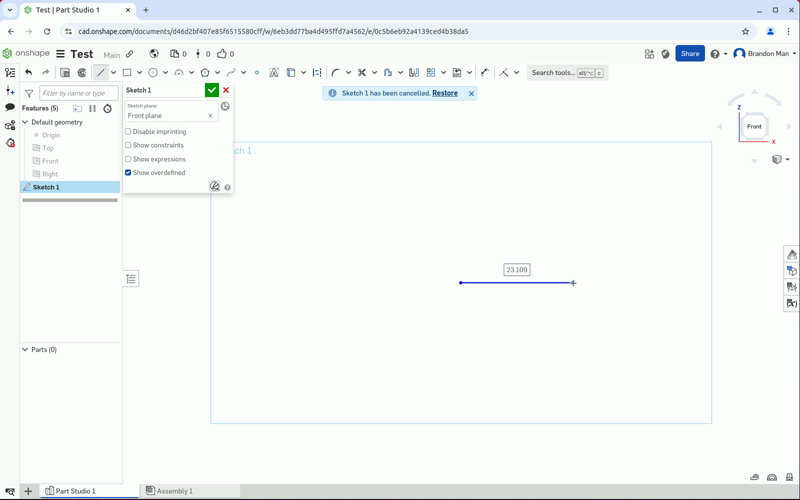
mouse_move(589, 282)
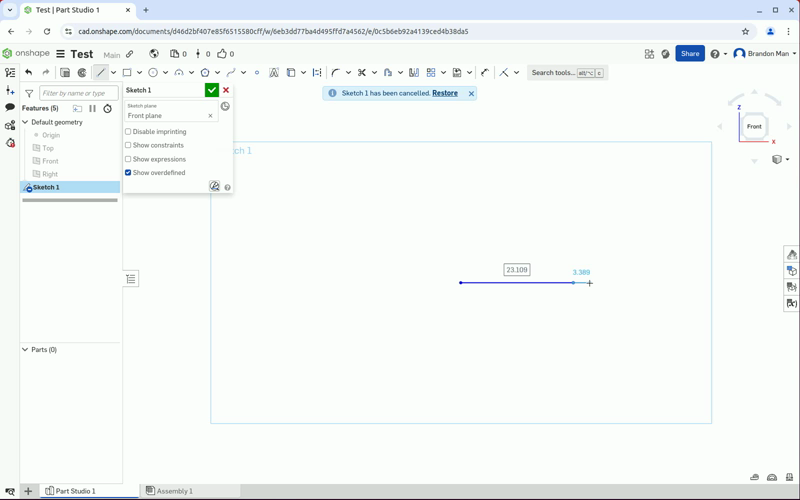
mouse_move(573, 254)
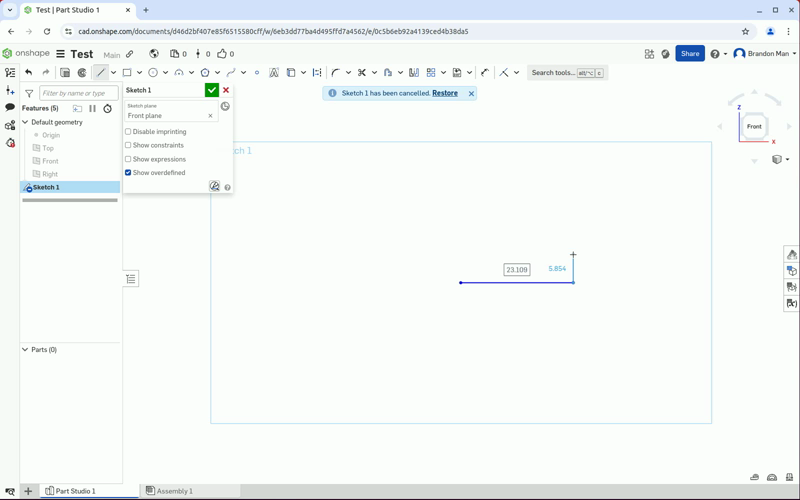
click(573, 254)
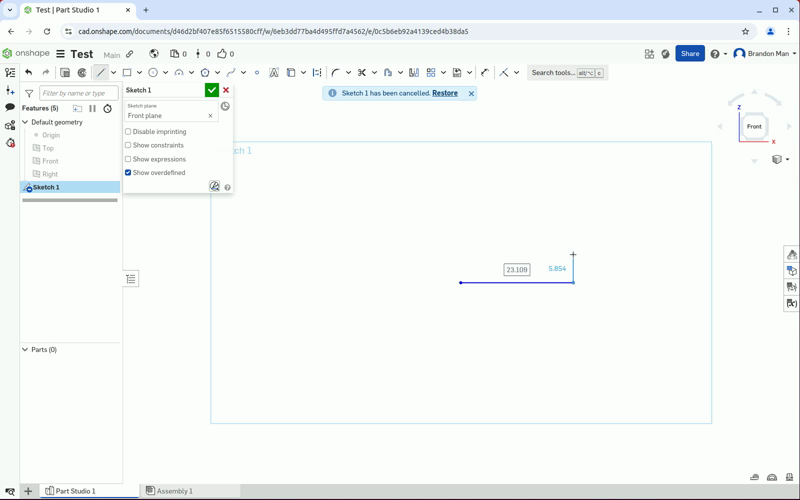
key_up(shift)
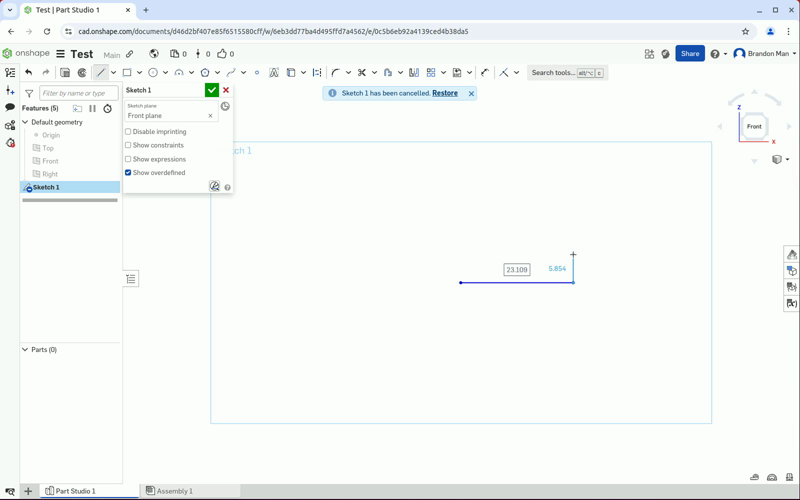
key_down(shift)
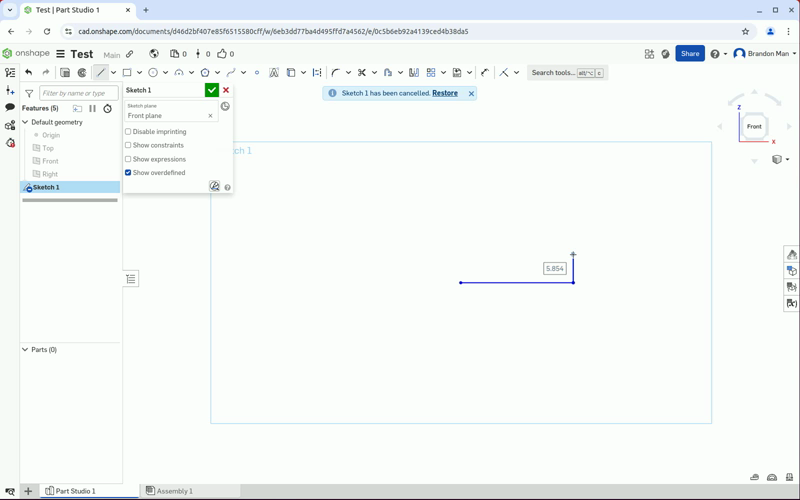
mouse_move(589, 254)
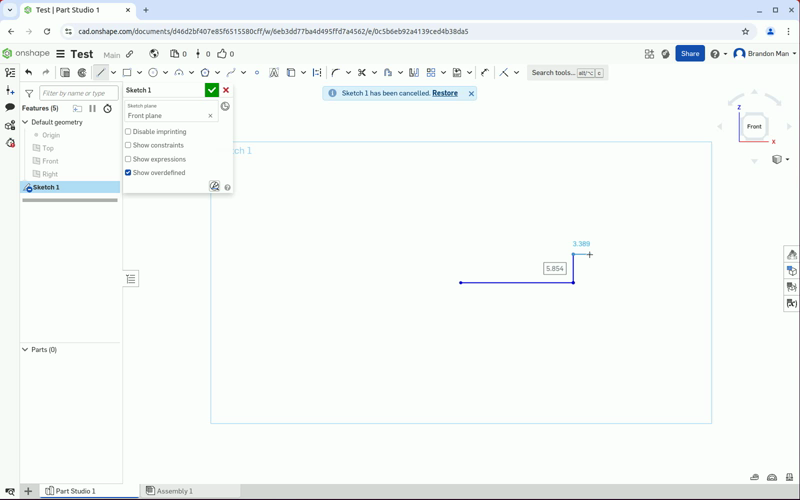
mouse_move(519, 254)
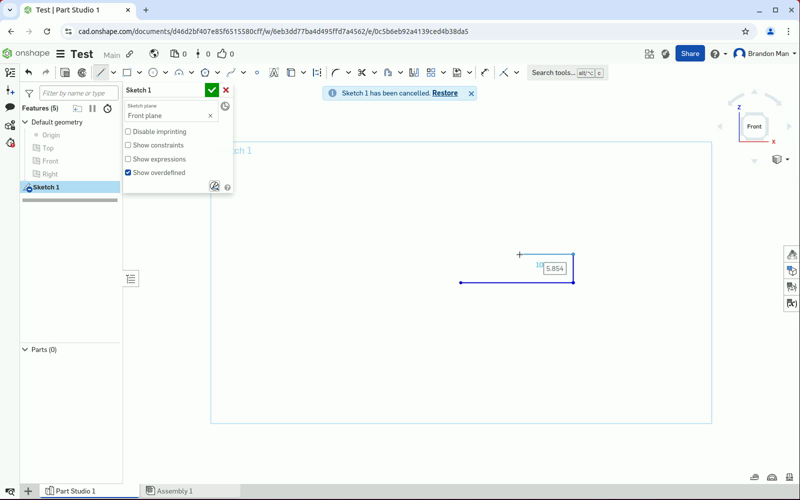
click(519, 254)
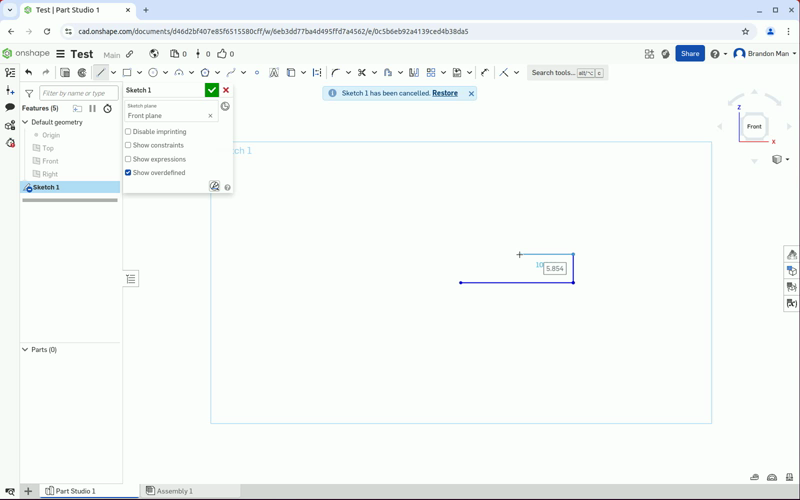
key_up(shift)
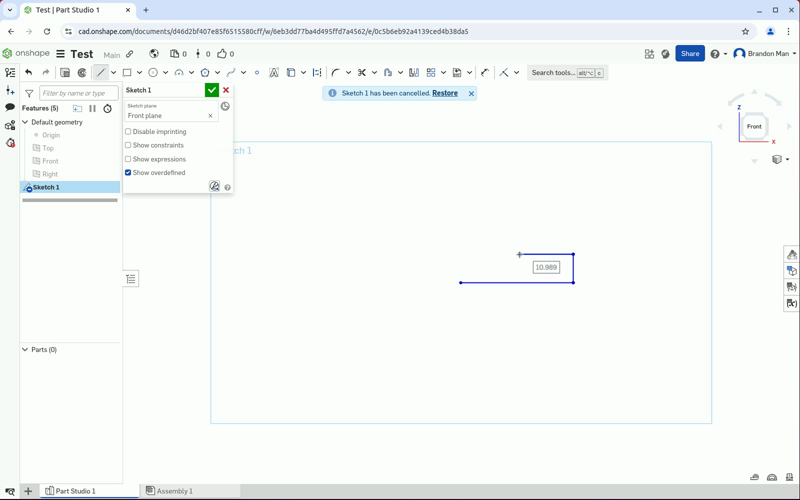
key_down(shift)
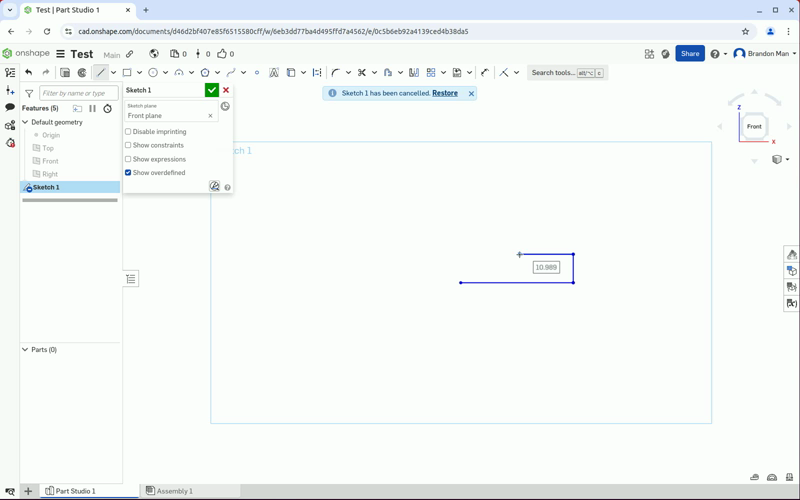
mouse_move(549, 254)
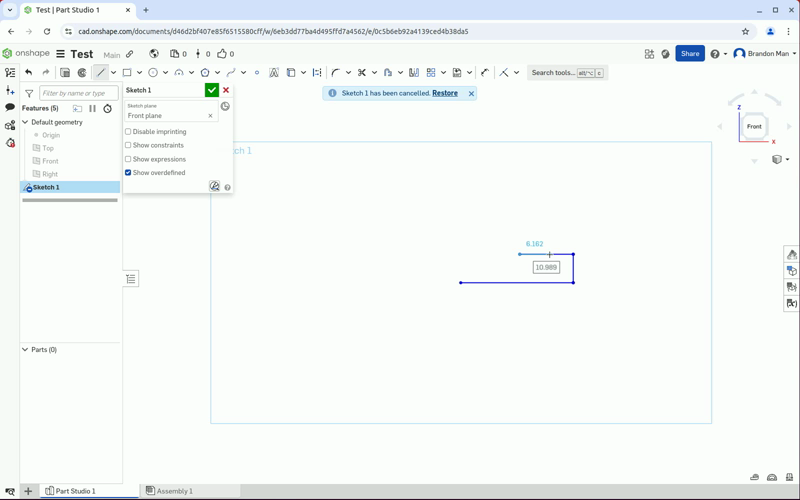
mouse_move(517, 254)
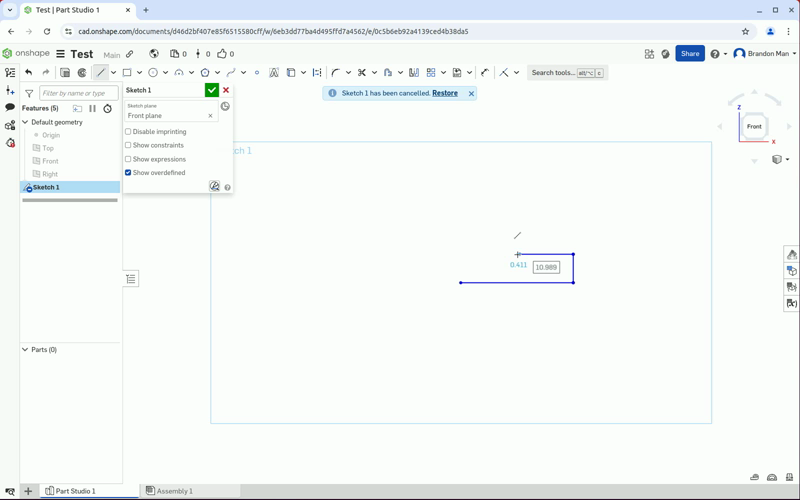
scroll(6)
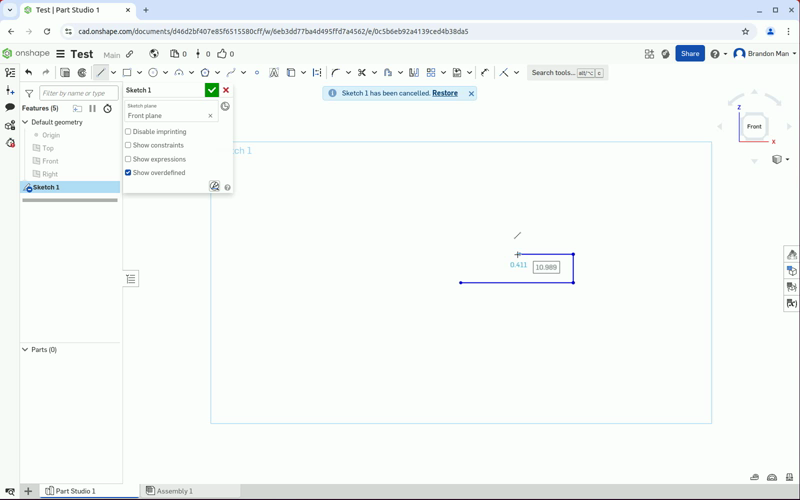
scroll(6)
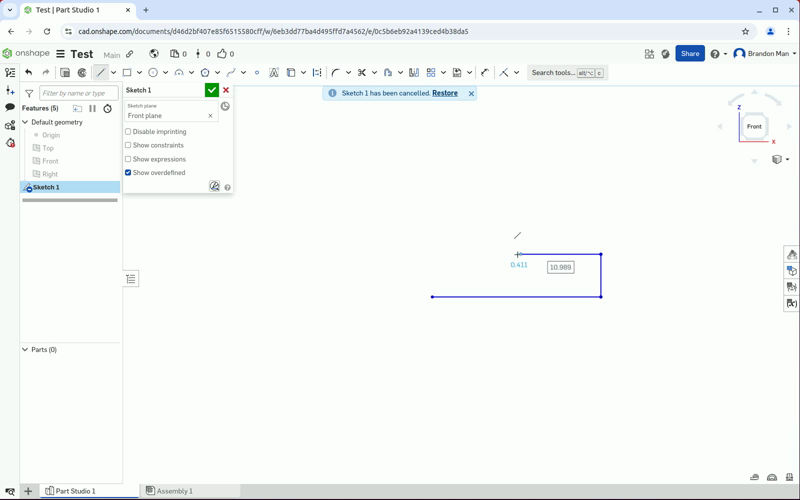
scroll(6)
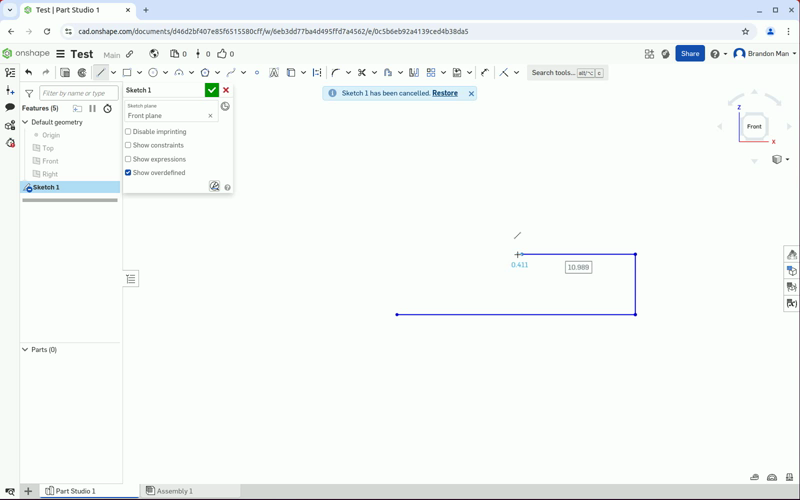
scroll(6)
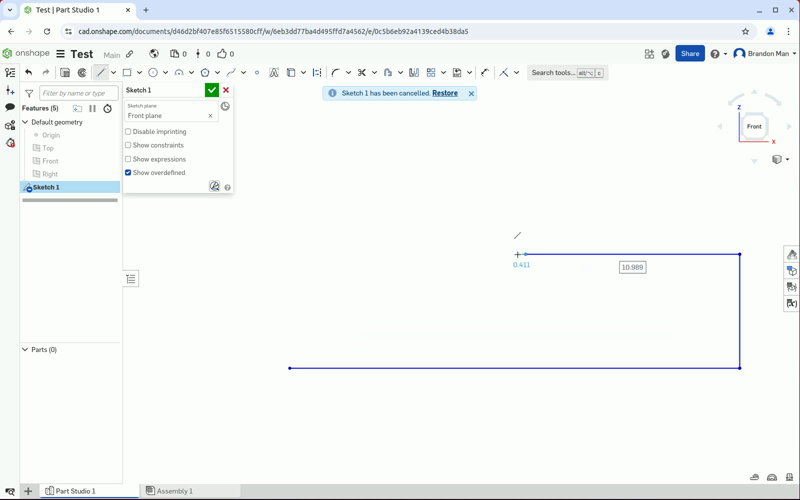
scroll(6)
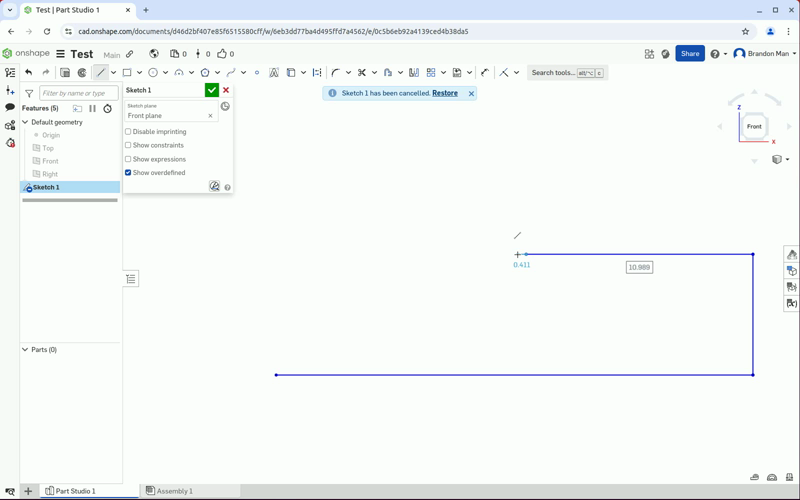
scroll(6)
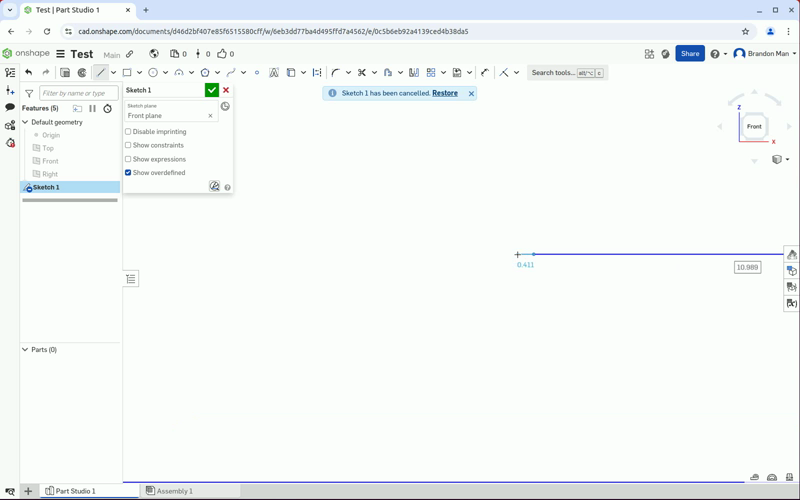
scroll(6)
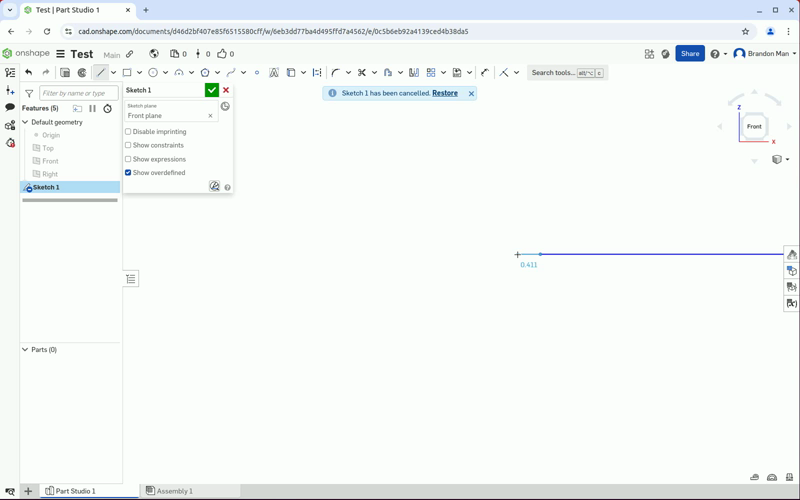
click(517, 254)
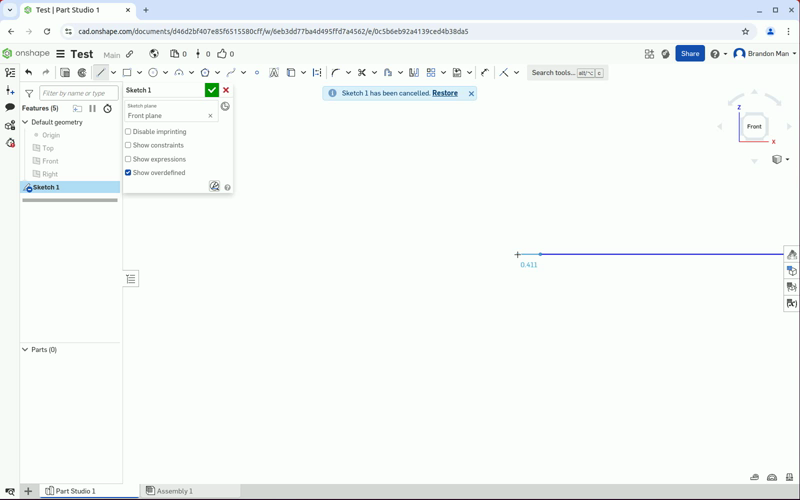
scroll(-6)
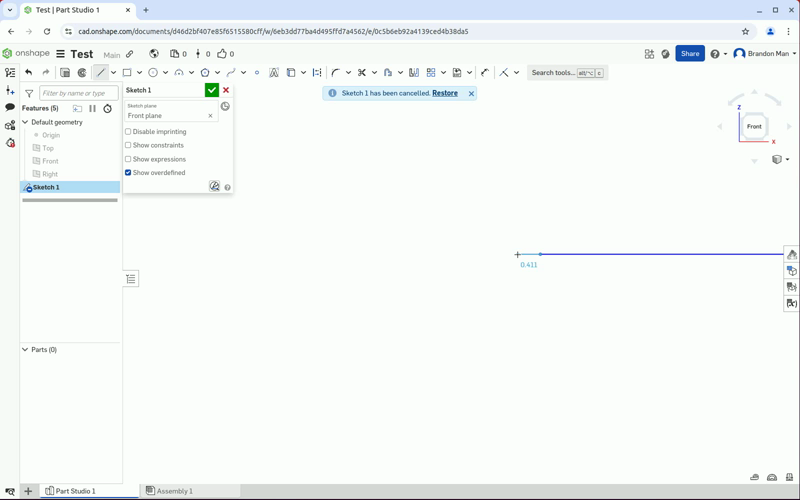
scroll(-6)
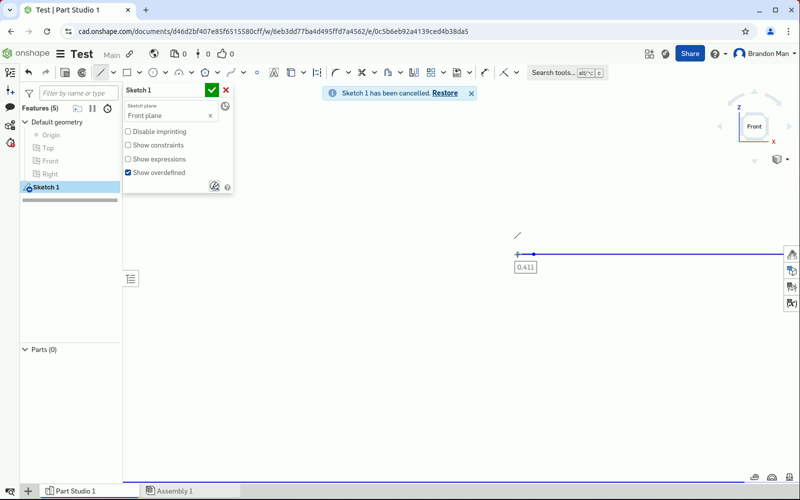
scroll(-6)
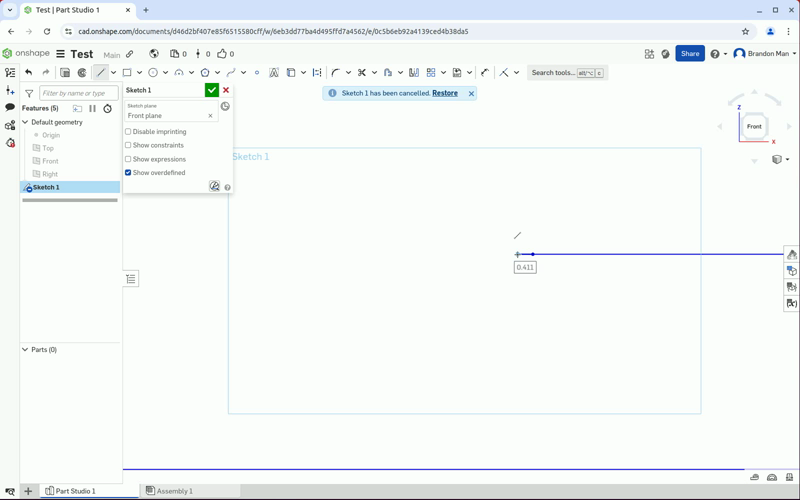
scroll(-6)
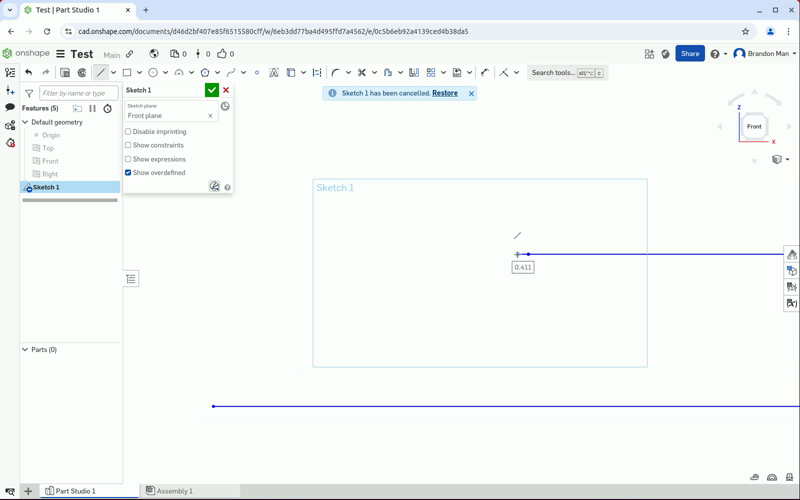
scroll(-6)
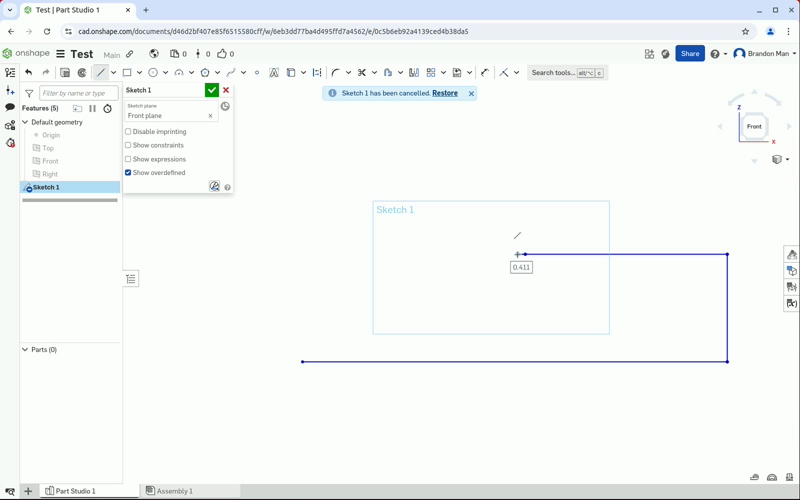
scroll(-6)
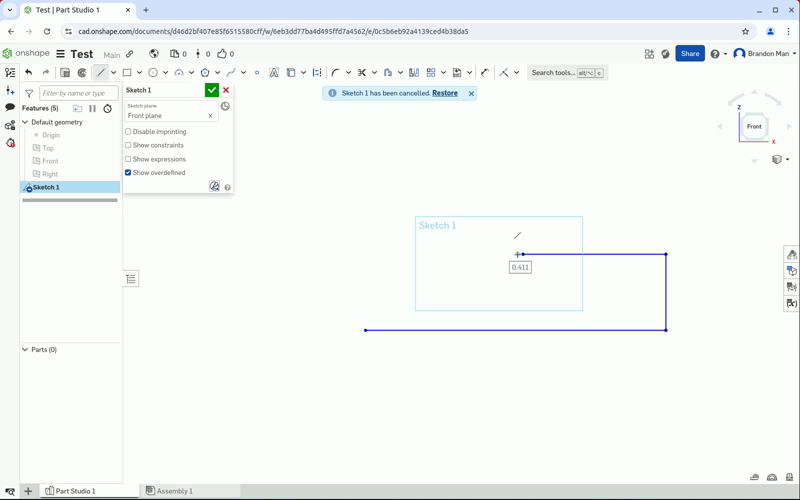
scroll(-6)
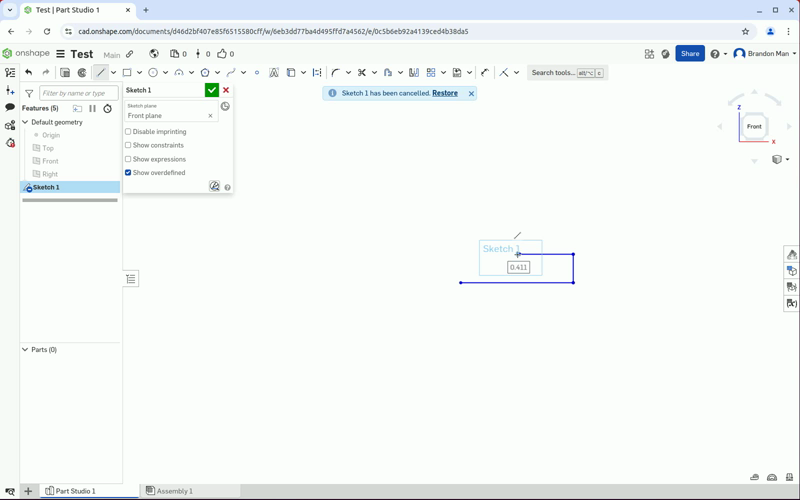
key_up(shift)
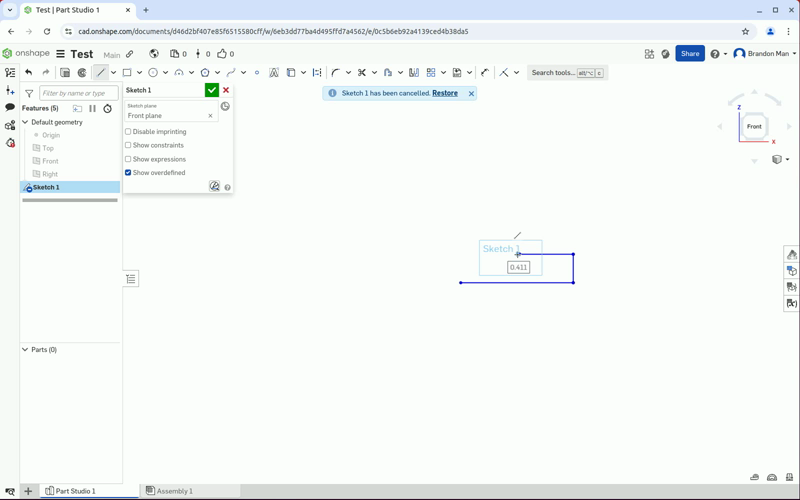
key_down(shift)
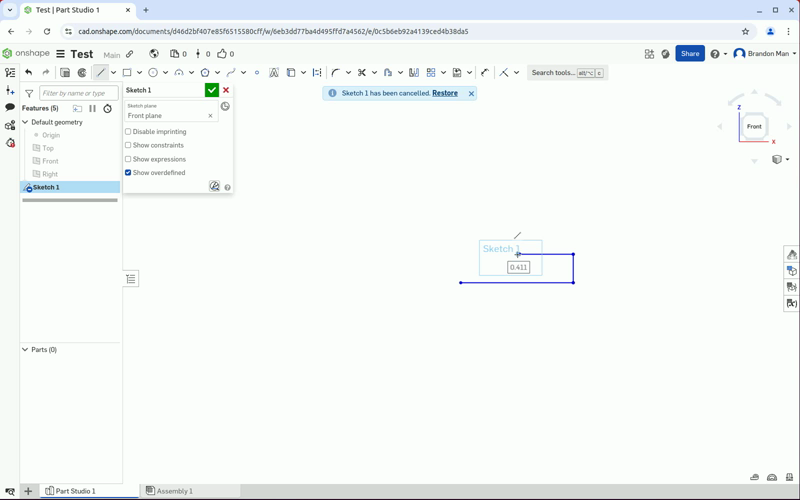
mouse_move(547, 254)
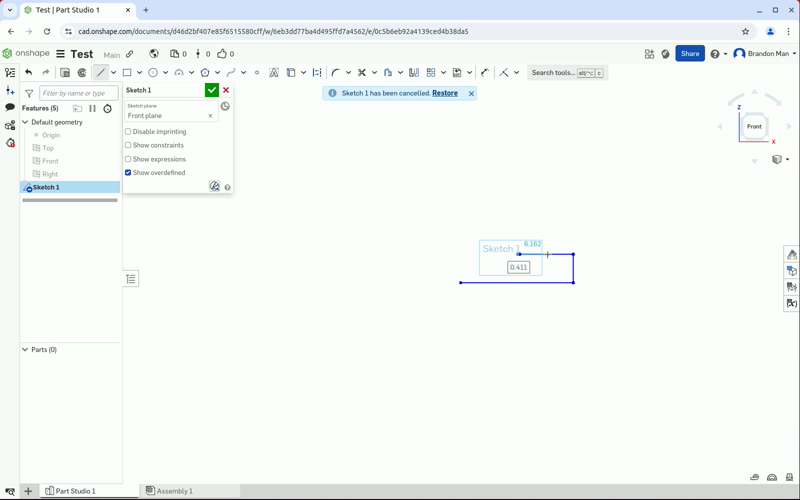
mouse_move(504, 229)
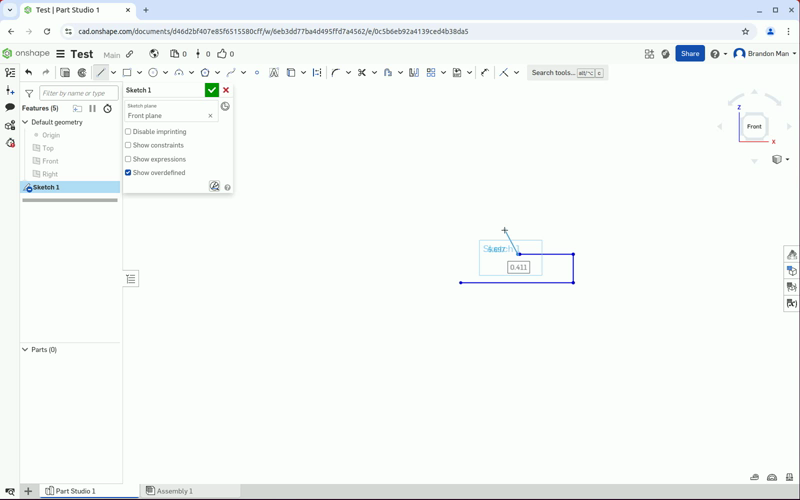
click(504, 229)
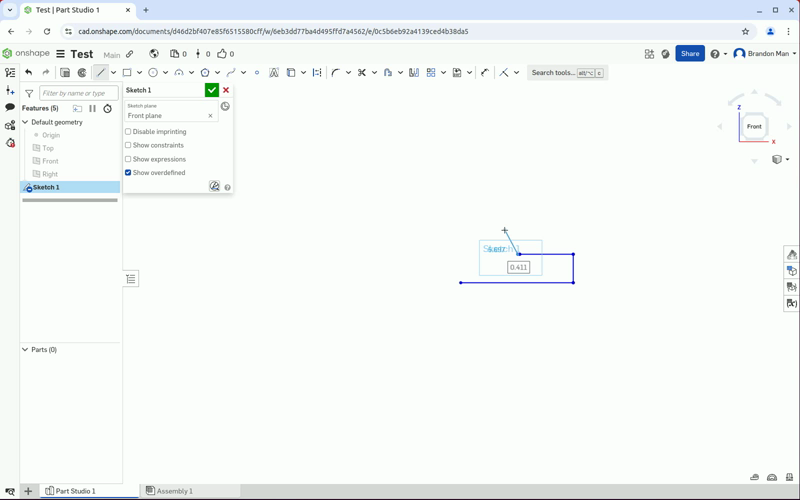
key_up(shift)
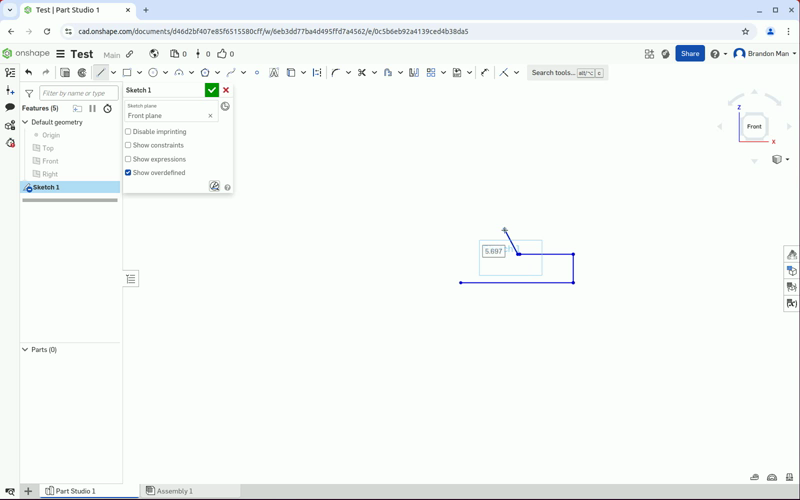
key_down(shift)
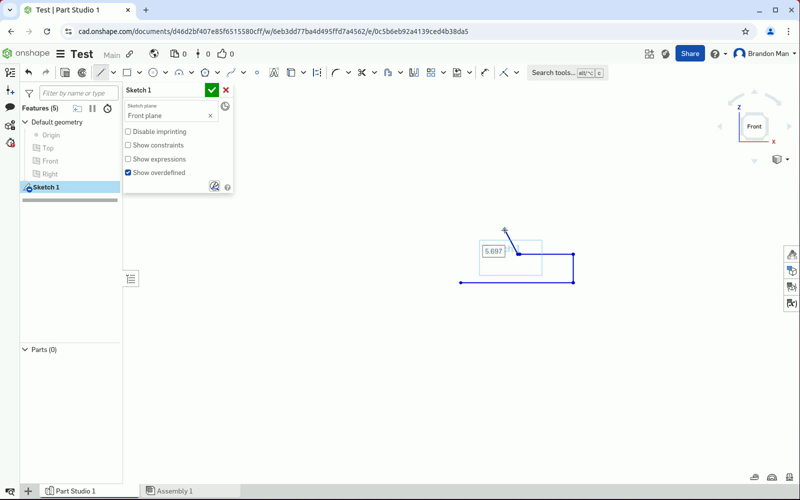
mouse_move(534, 229)
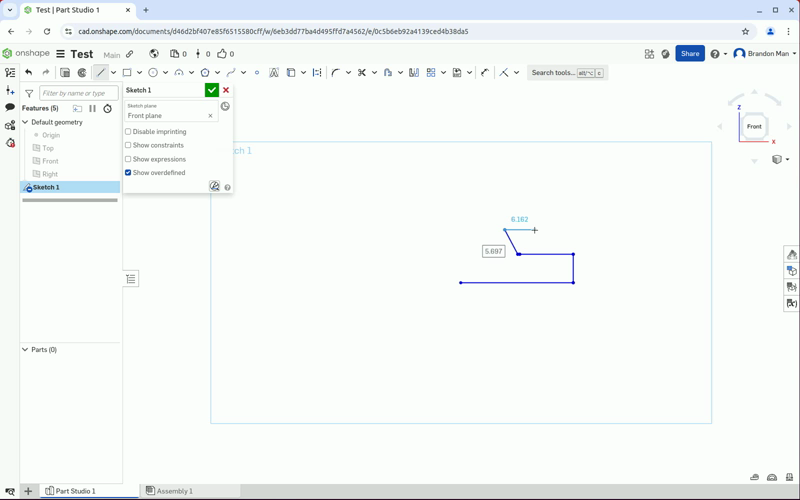
mouse_move(461, 229)
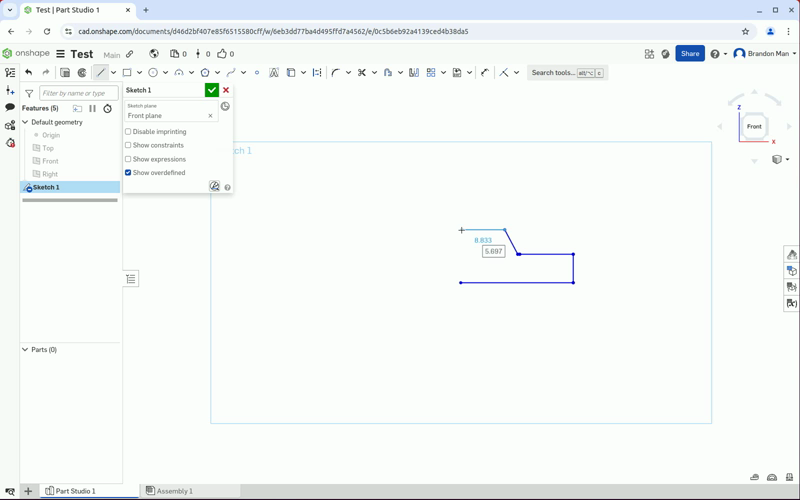
click(461, 229)
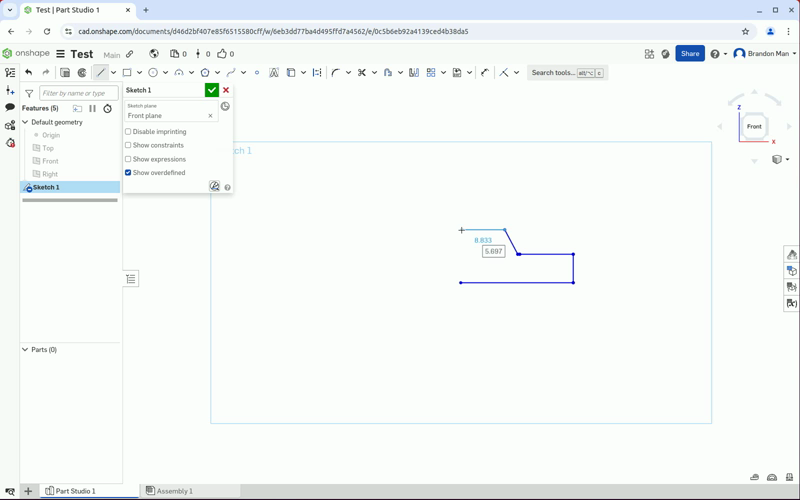
key_up(shift)
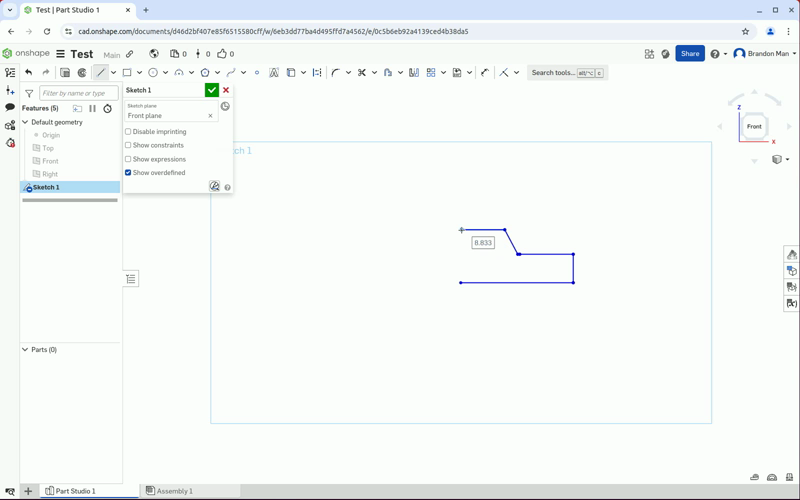
mouse_move(492, 229)
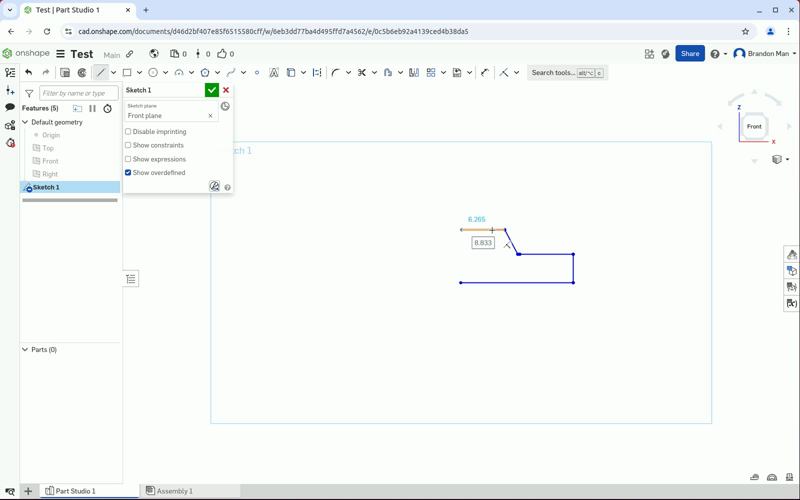
key_down(shift)
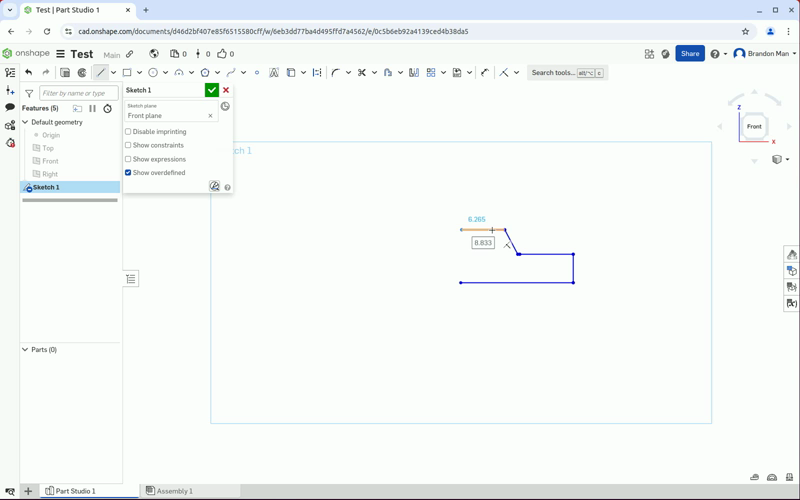
mouse_move(460, 282)
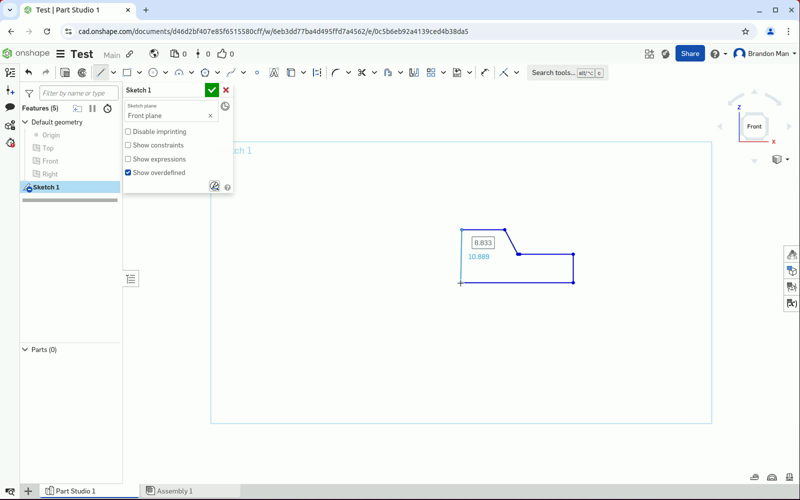
key_up(shift)
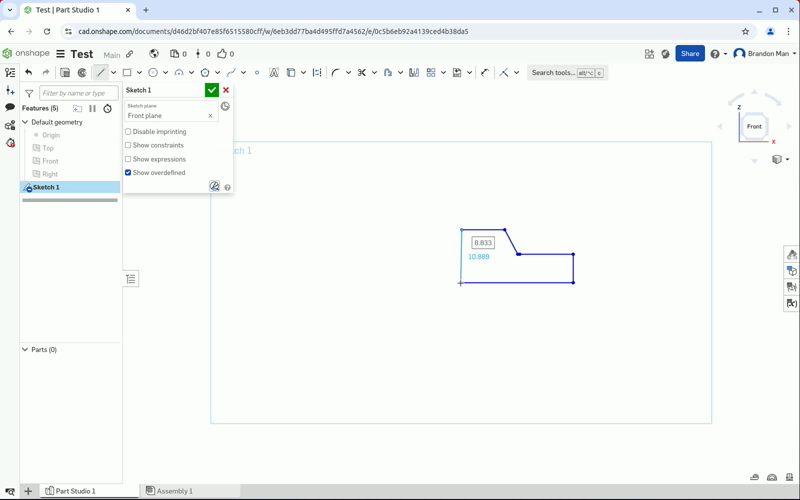
click(460, 282)
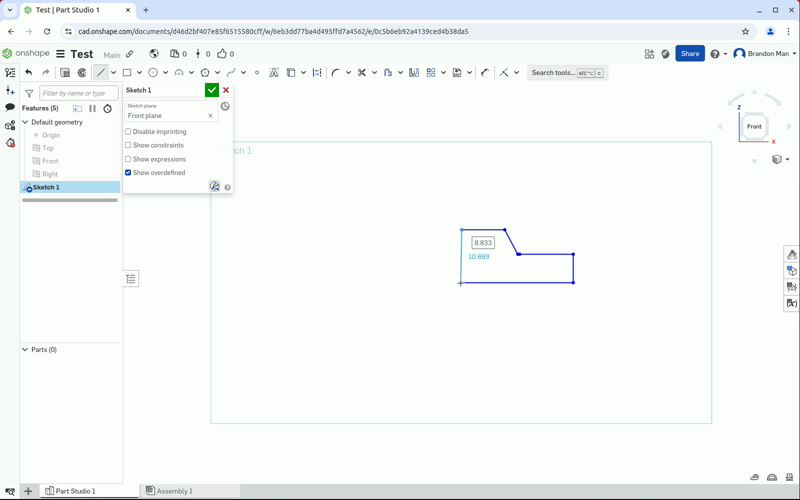
key(esc)
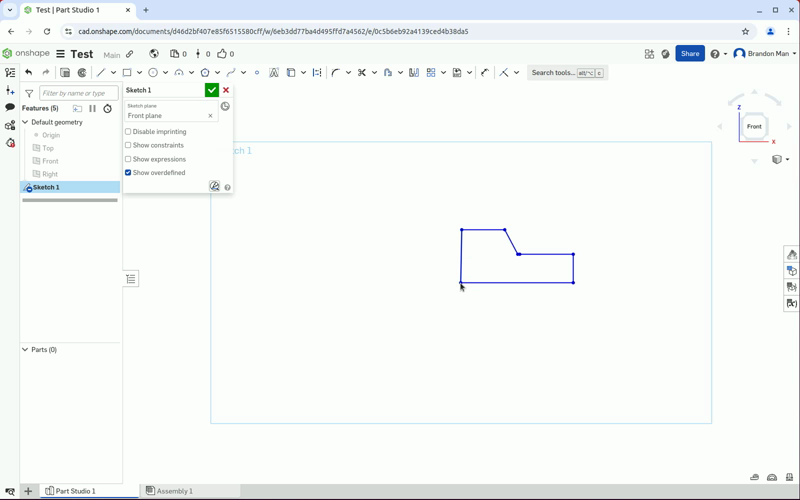
mouse_move(567, 260)
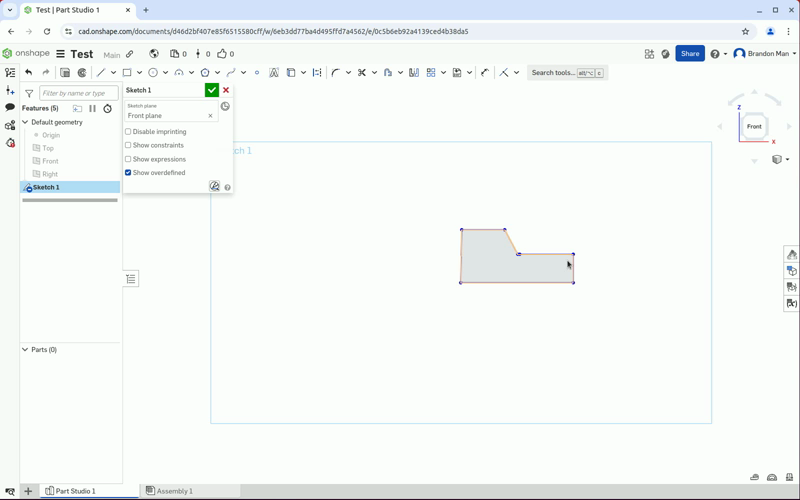
click(567, 260)
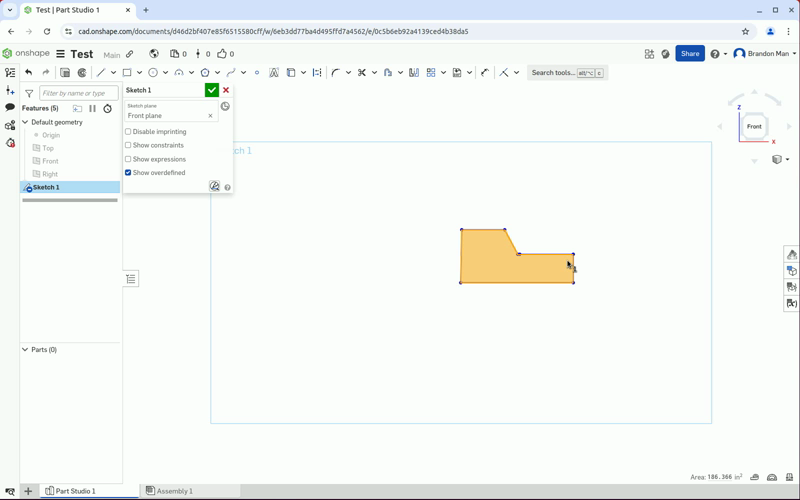
mouse_move(73, 352)
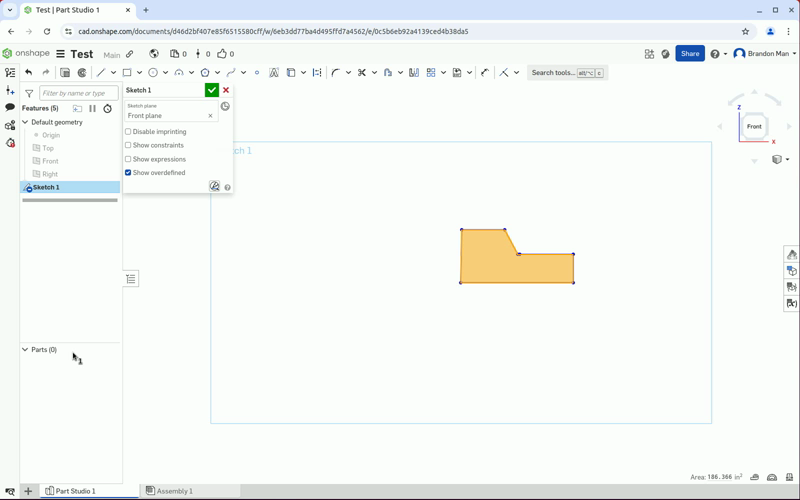
key(shift+y)
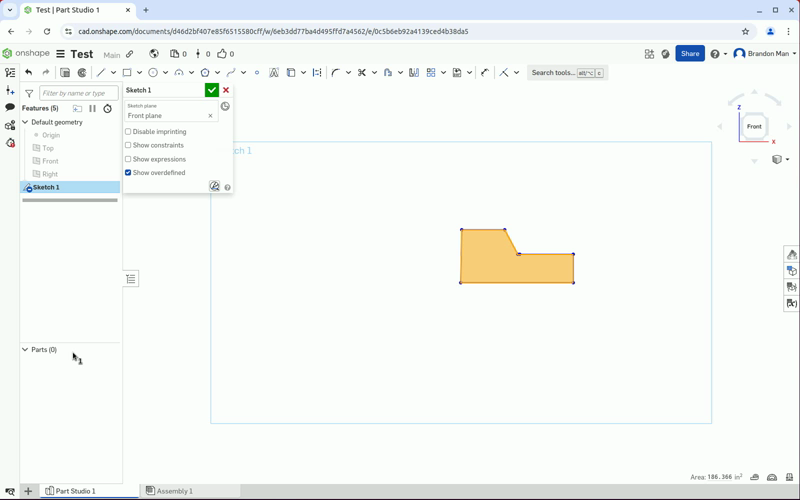
key(shift+e)
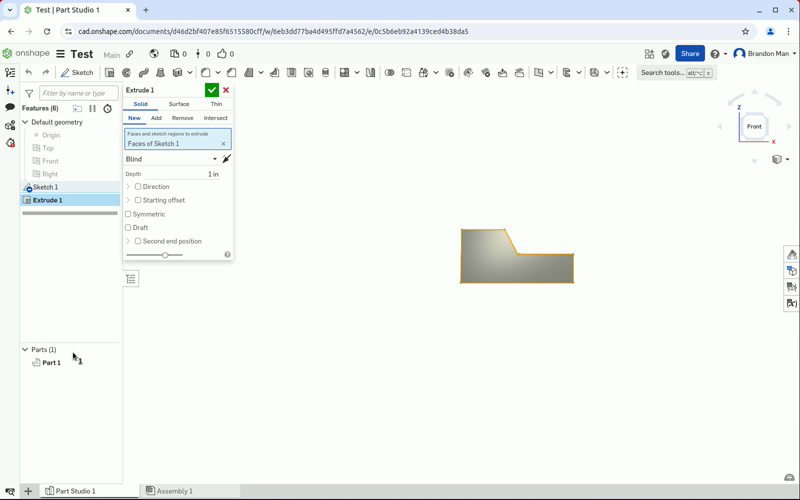
mouse_move(143, 106)
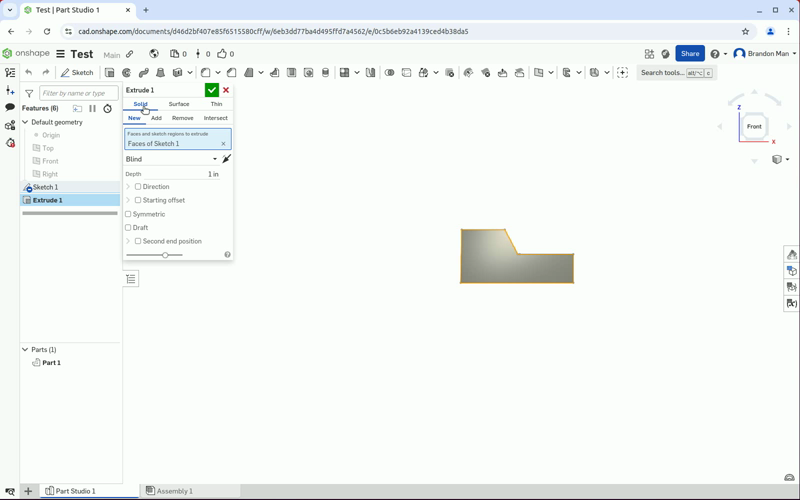
click(143, 106)
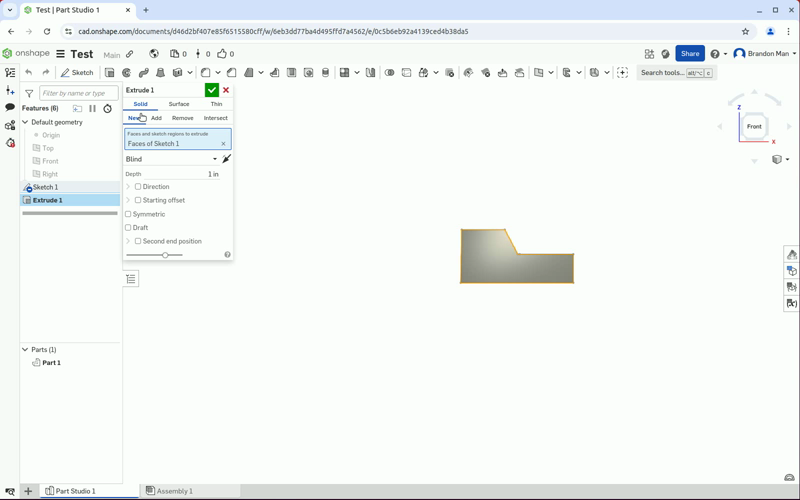
mouse_move(137, 120)
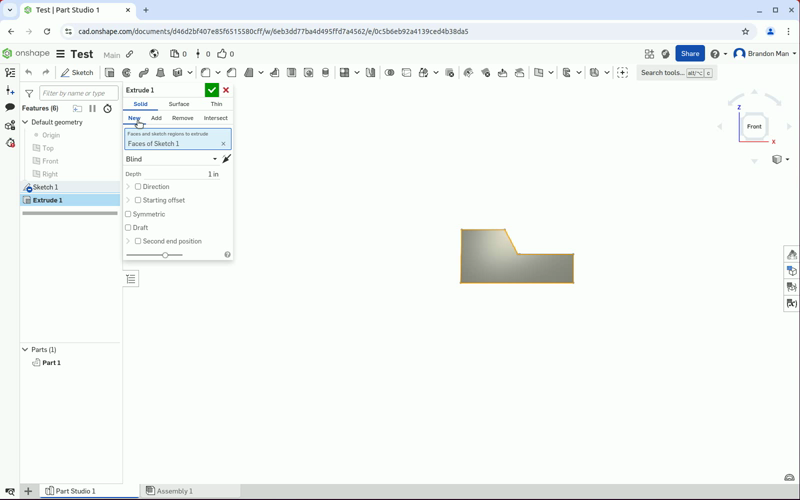
click(137, 120)
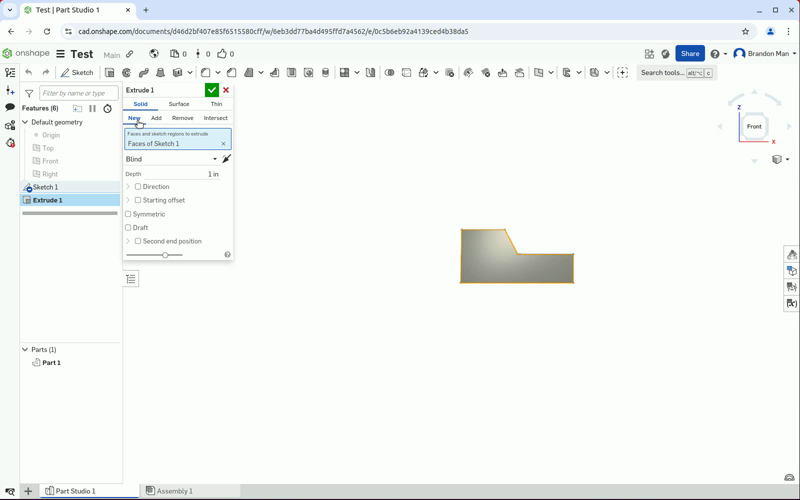
key(tab, 4)
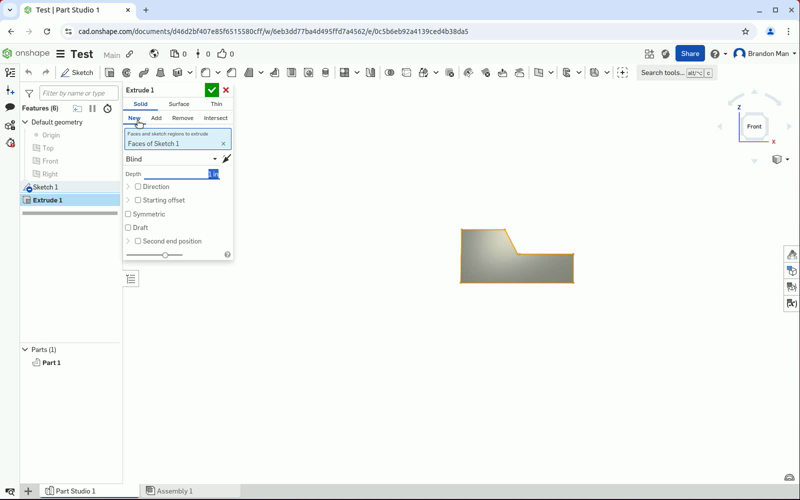
text(4.333)
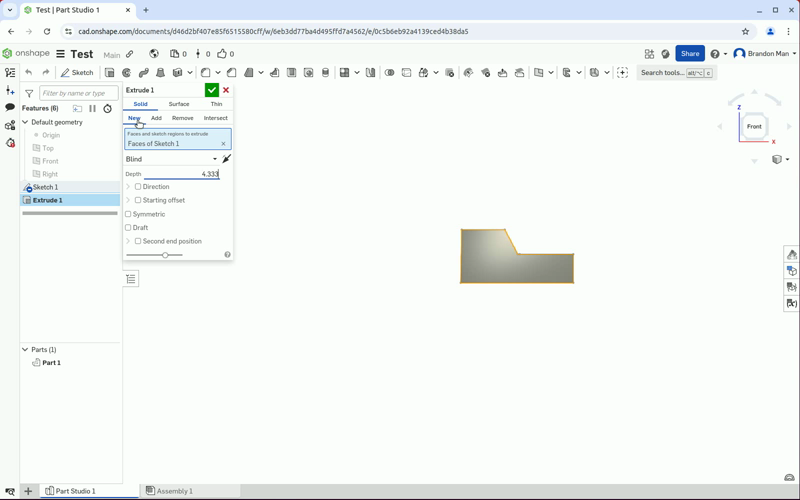
key(enter)
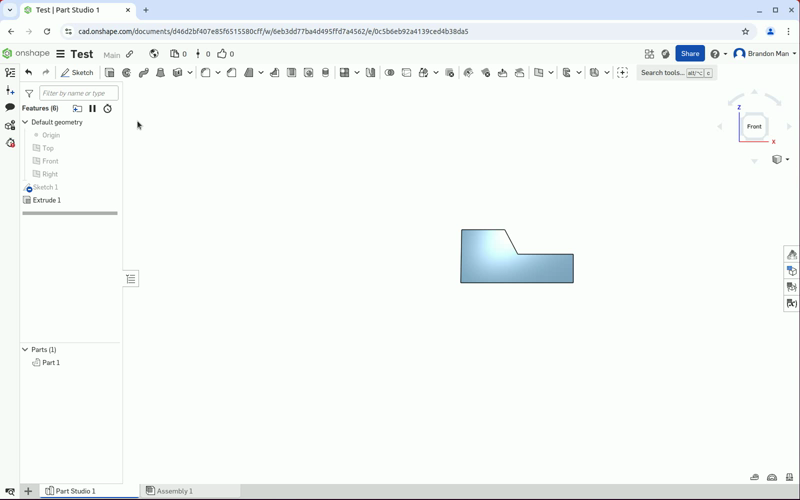
key(shift+h)
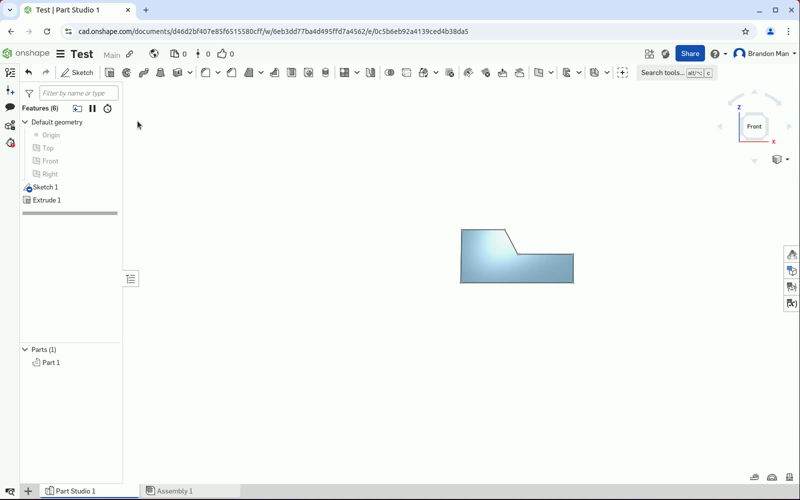
key(shift+h)
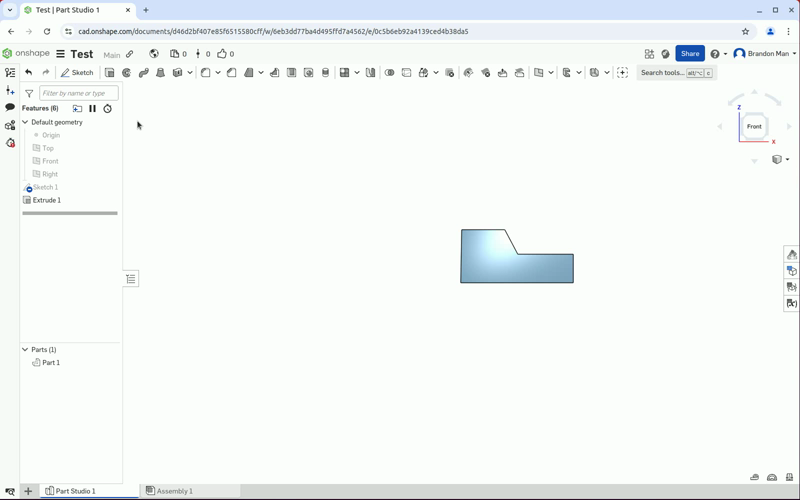
mouse_move(73, 189)
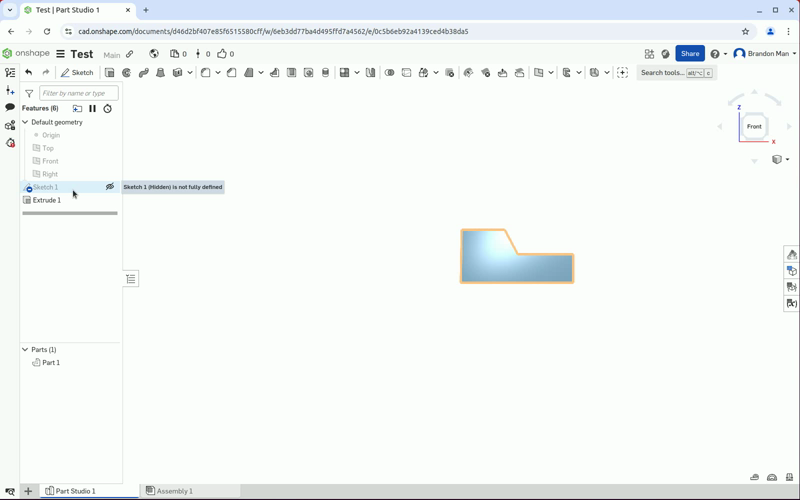
click(73, 189)
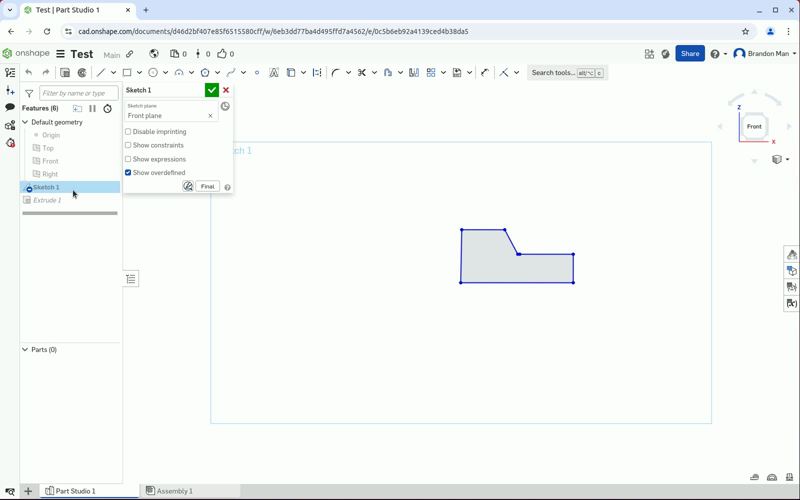
mouse_move(229, 92)
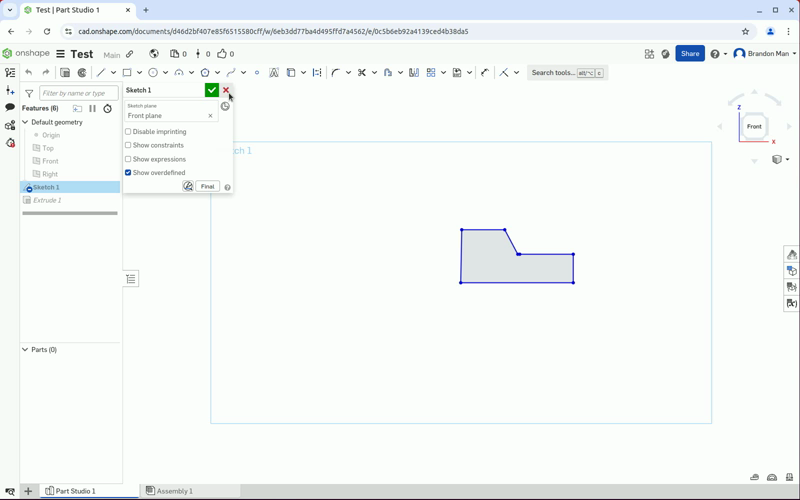
click(229, 92)
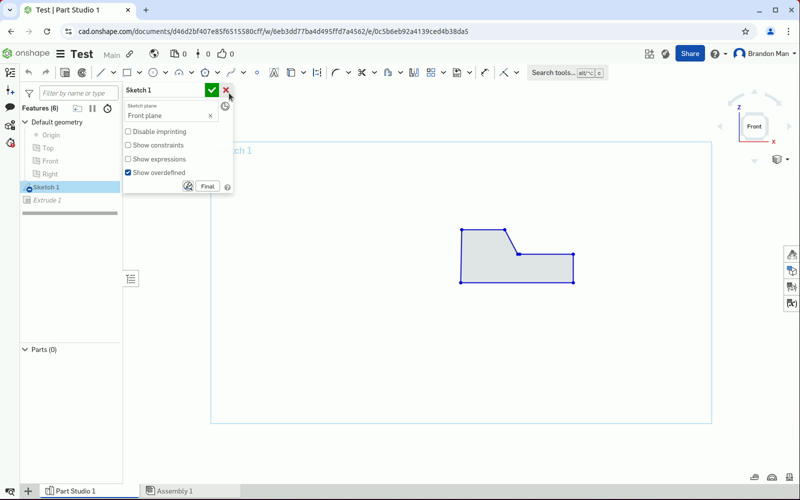
key(shift+s)
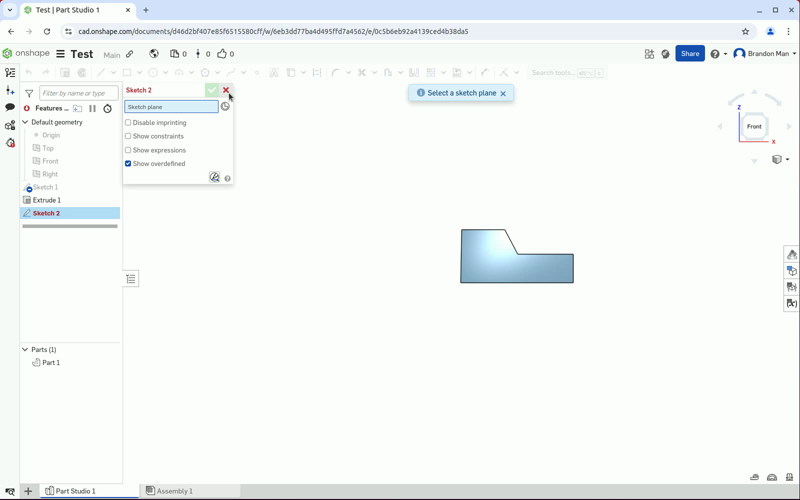
mouse_move(73, 163)
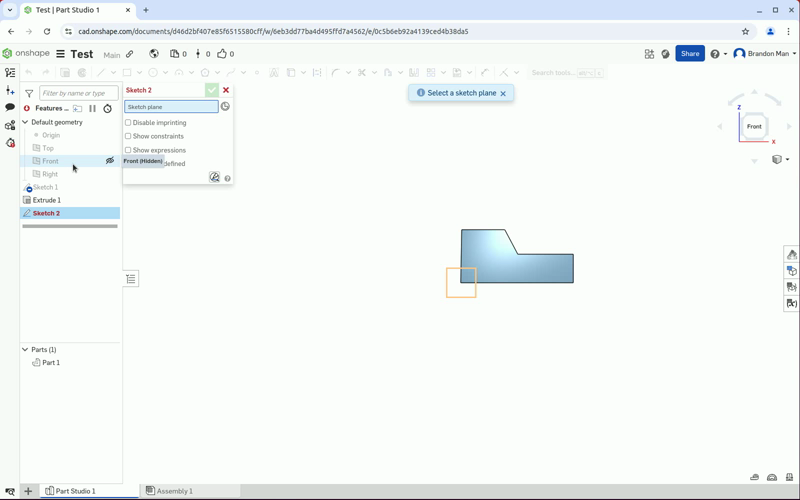
click(73, 163)
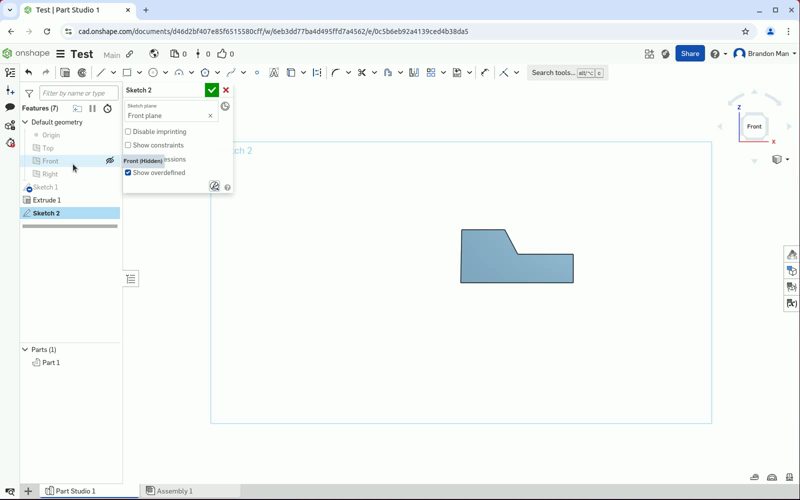
mouse_move(73, 352)
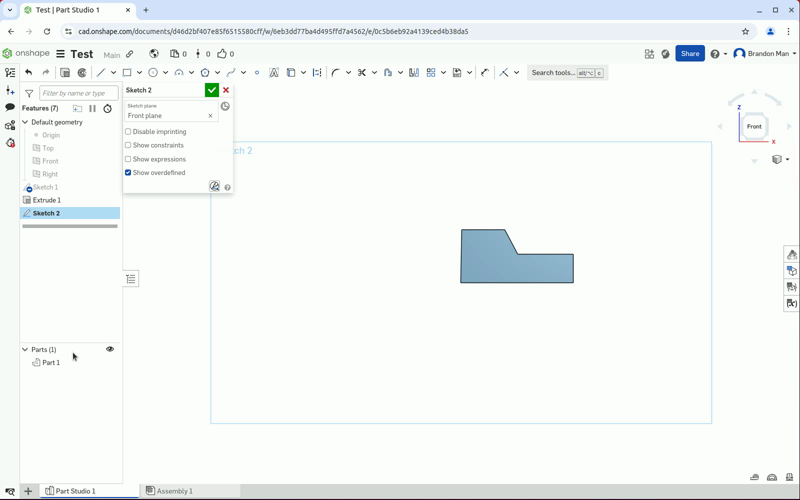
key(y)
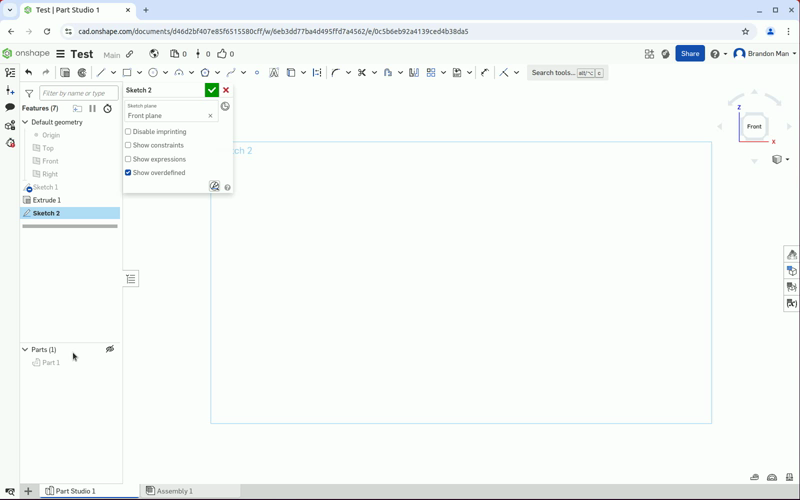
key(l)
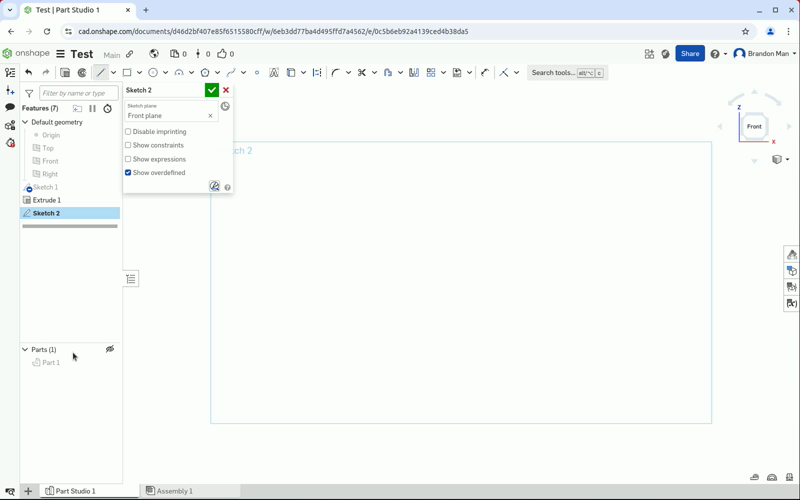
key_down(shift)
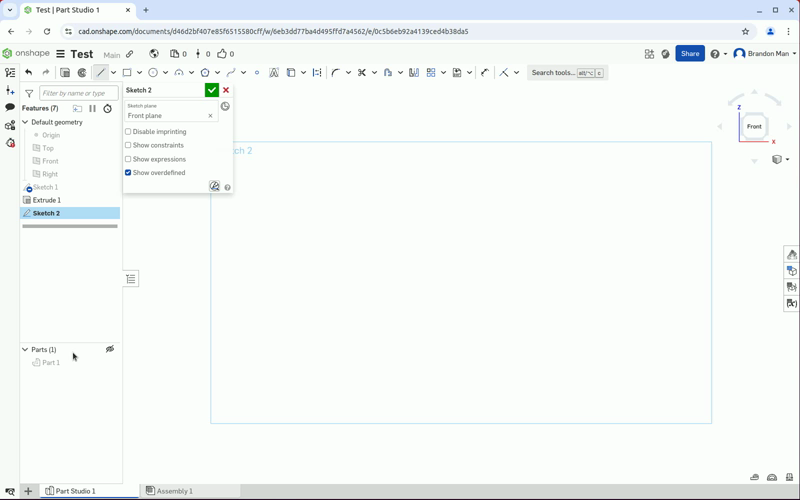
mouse_move(460, 282)
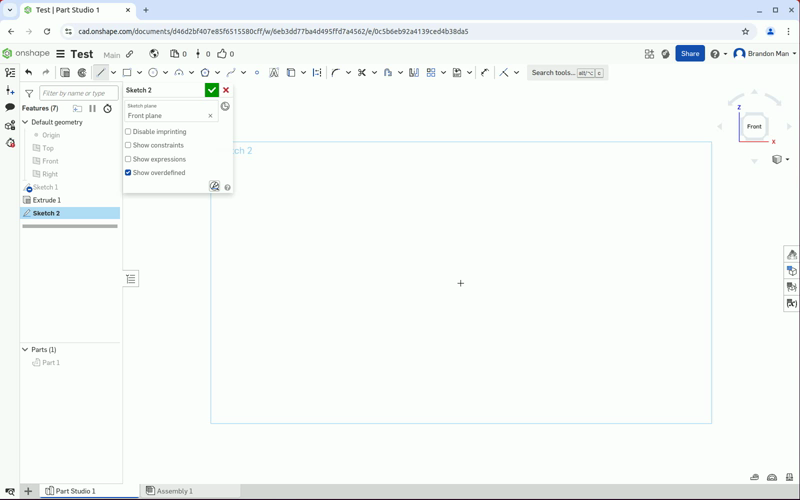
click(460, 282)
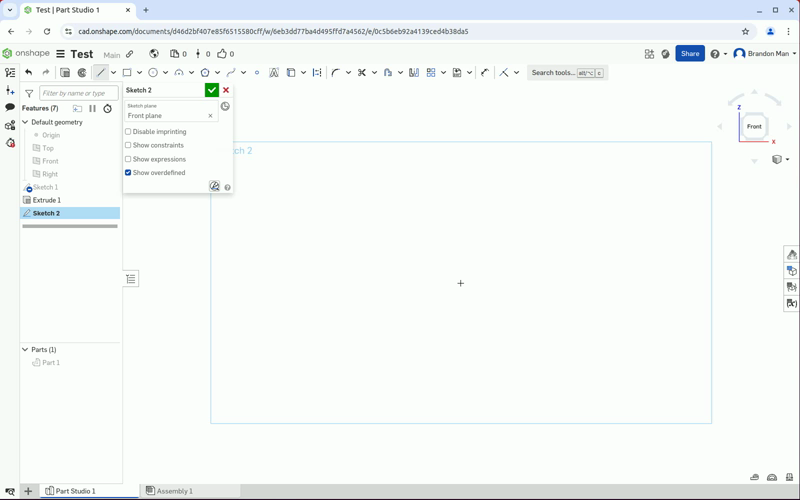
key_up(shift)
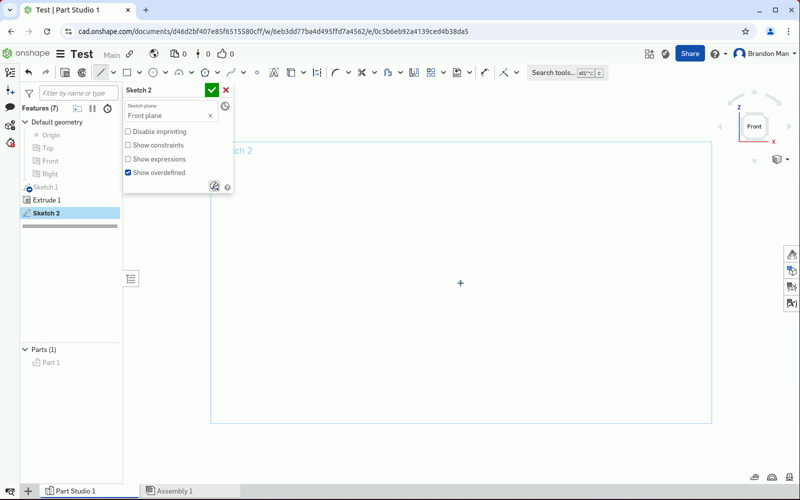
key_down(shift)
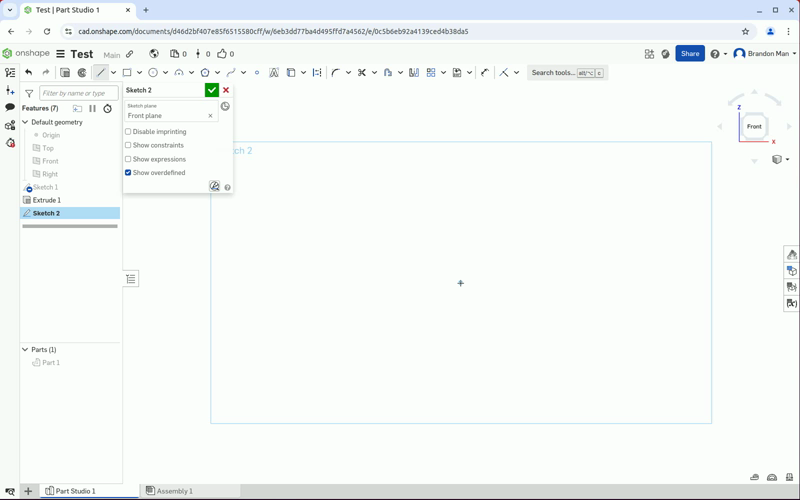
mouse_move(490, 282)
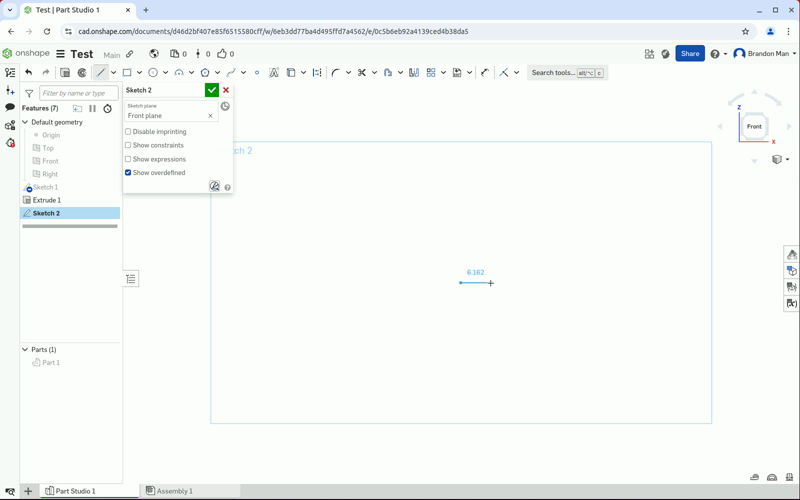
mouse_move(482, 282)
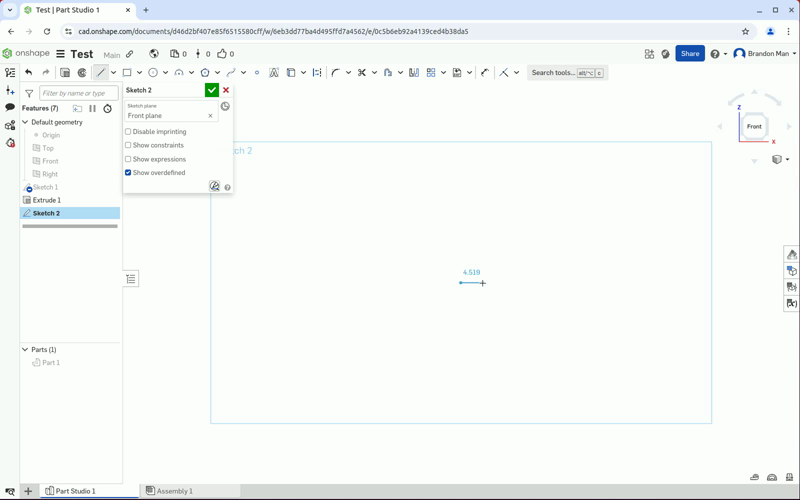
click(482, 282)
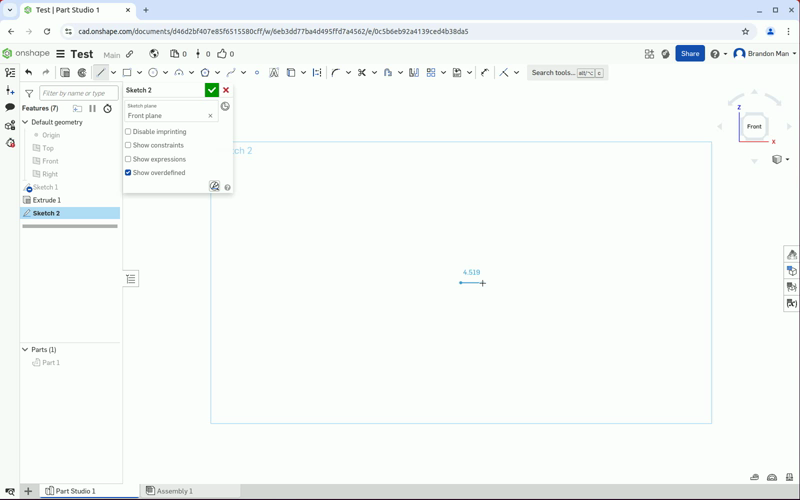
key_up(shift)
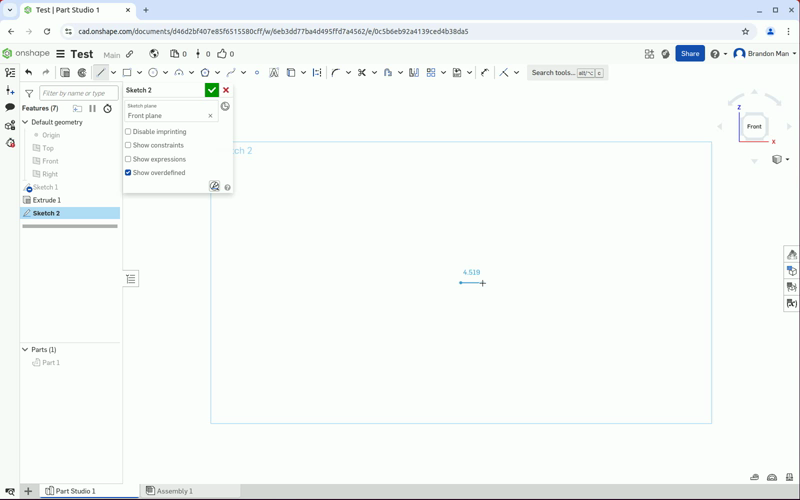
key_down(shift)
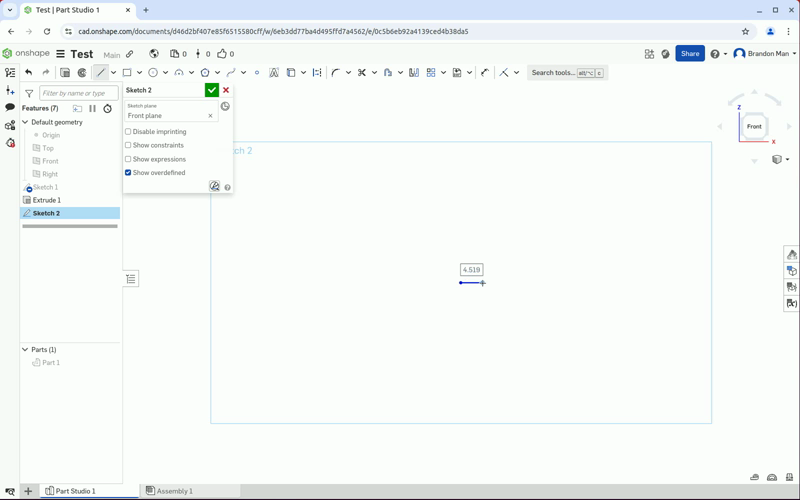
mouse_move(512, 282)
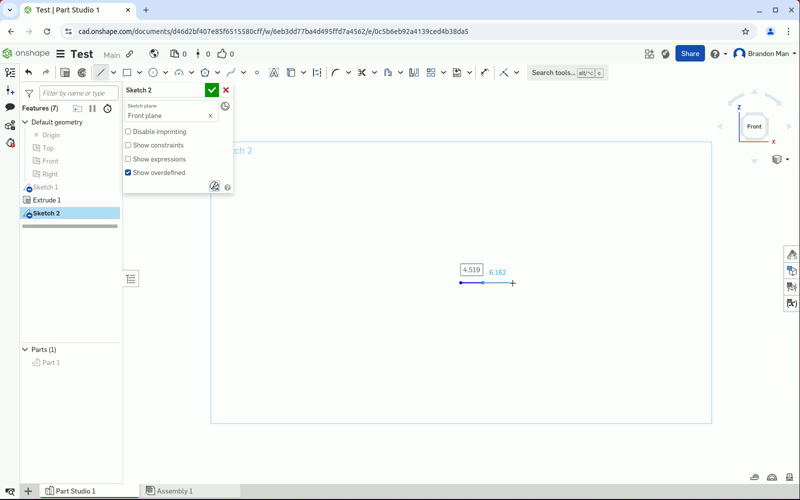
mouse_move(482, 261)
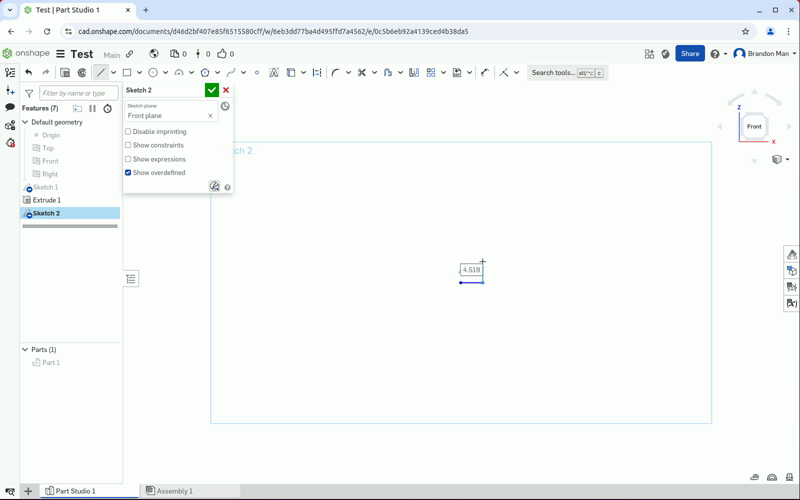
click(482, 261)
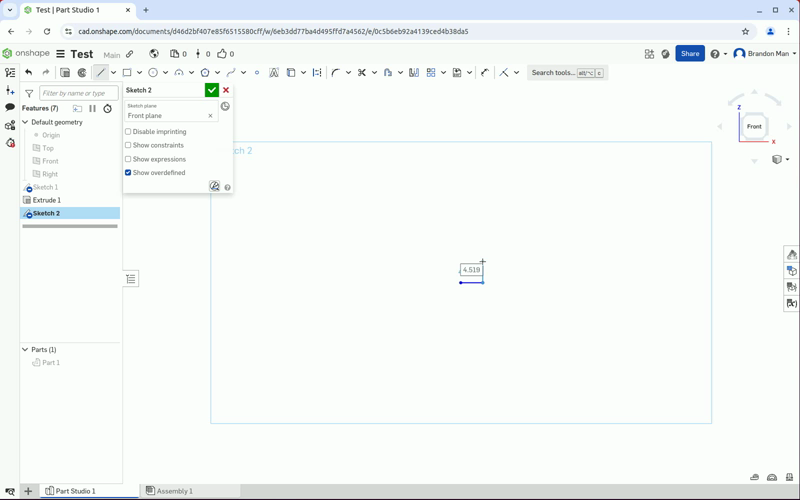
key_up(shift)
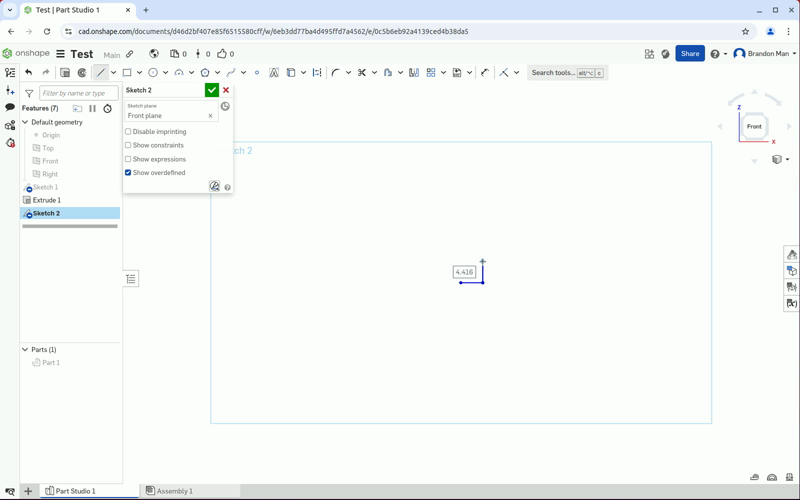
key_down(shift)
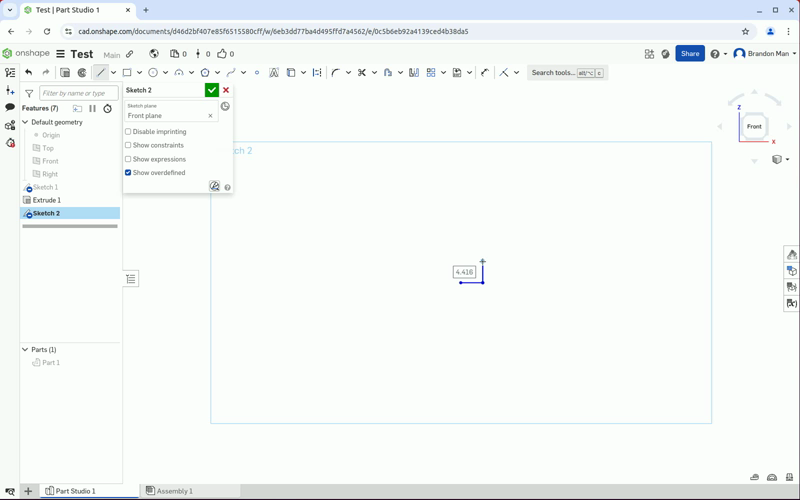
mouse_move(512, 261)
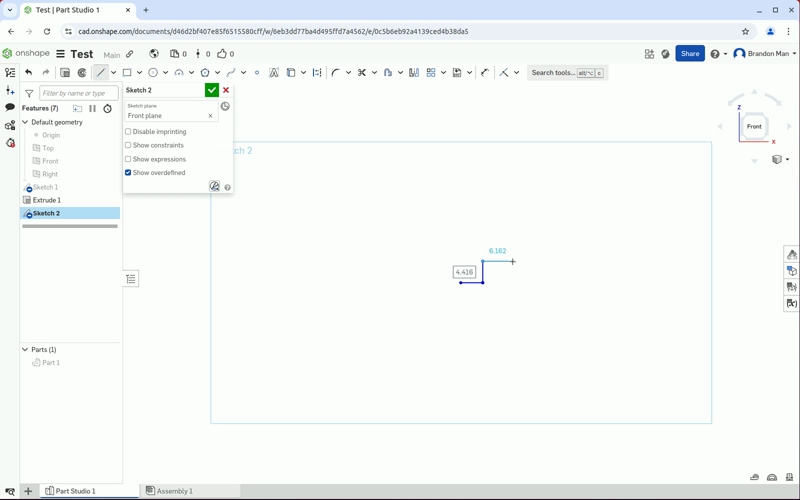
mouse_move(460, 261)
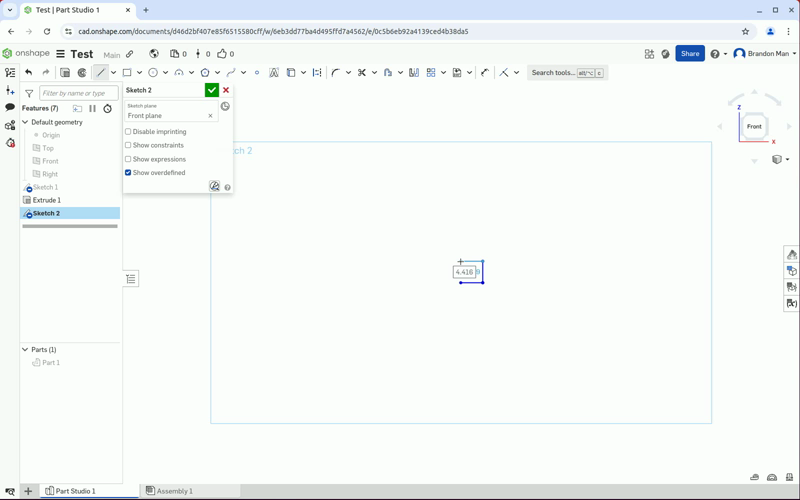
click(460, 261)
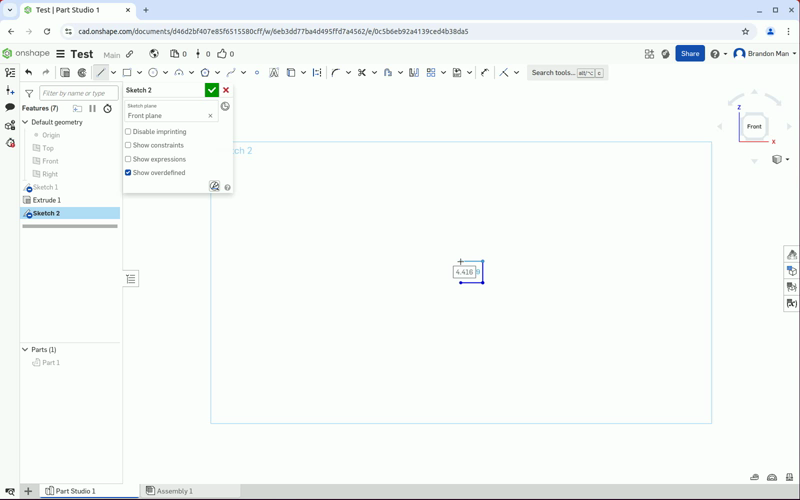
key_up(shift)
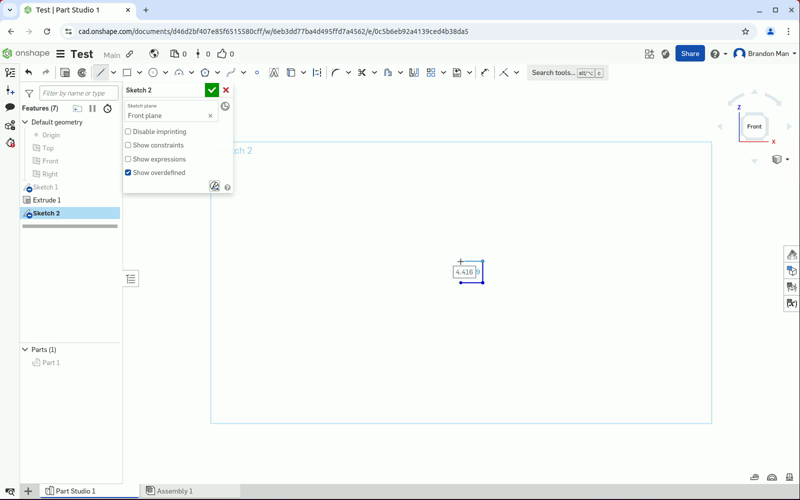
mouse_move(490, 261)
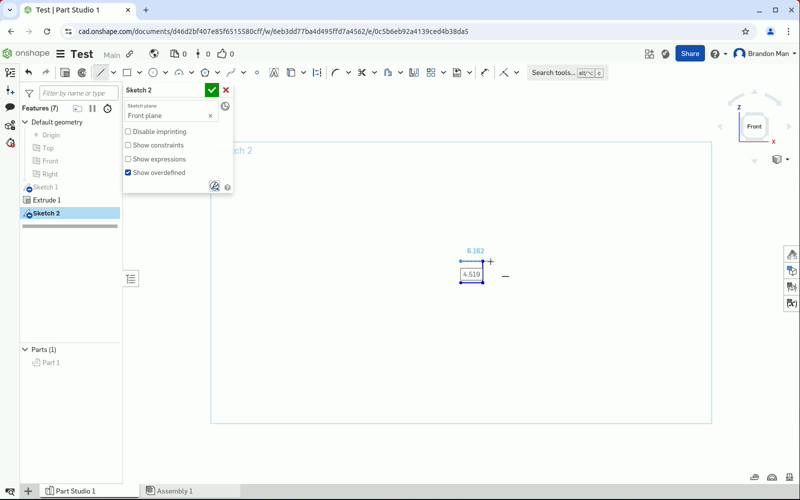
key_down(shift)
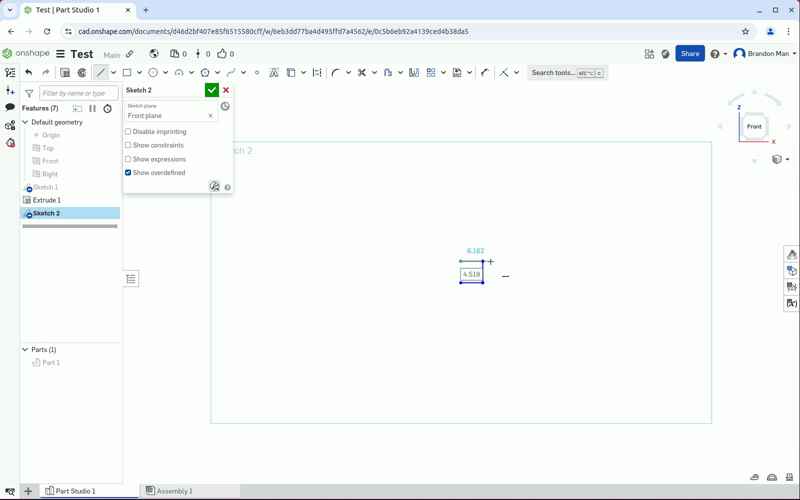
mouse_move(460, 282)
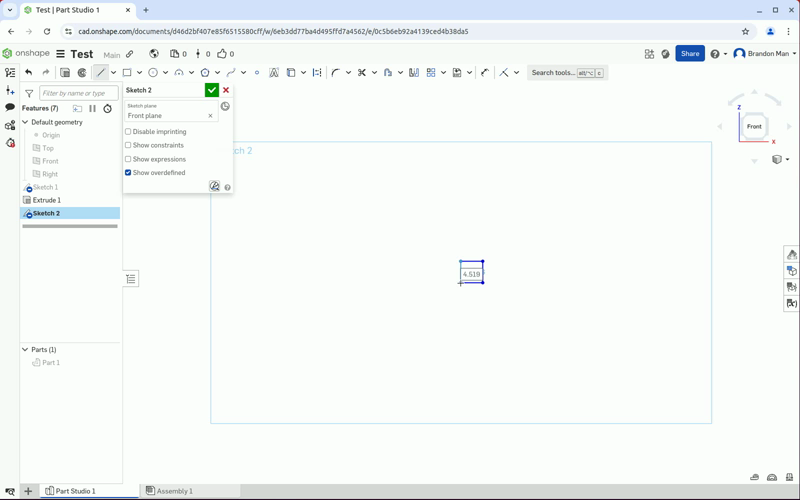
key_up(shift)
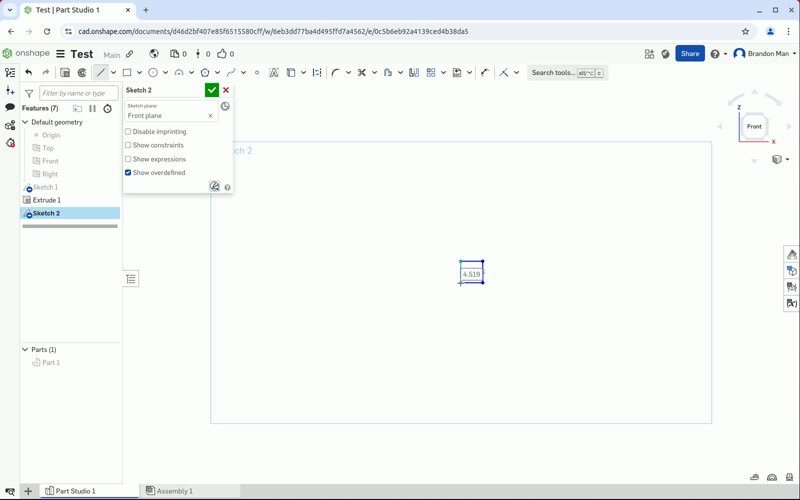
click(460, 282)
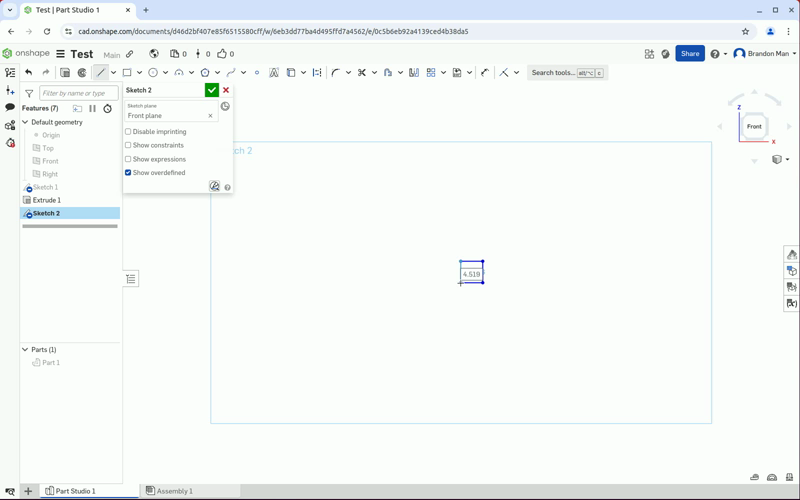
key(esc)
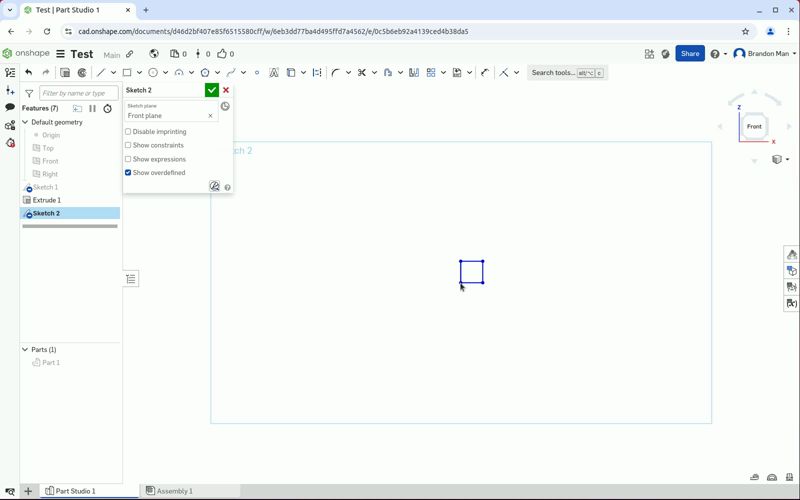
mouse_move(462, 275)
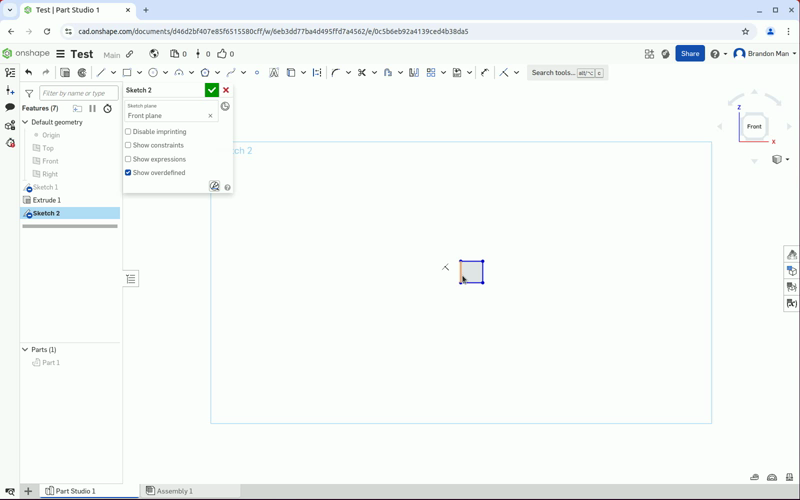
scroll(6)
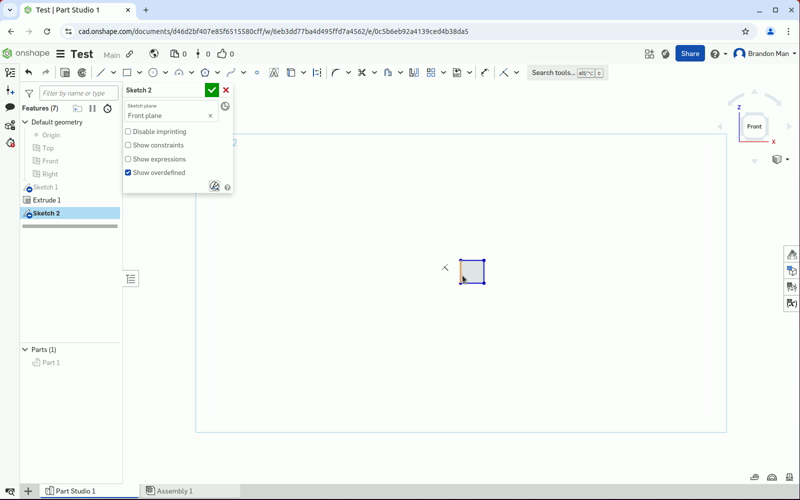
scroll(6)
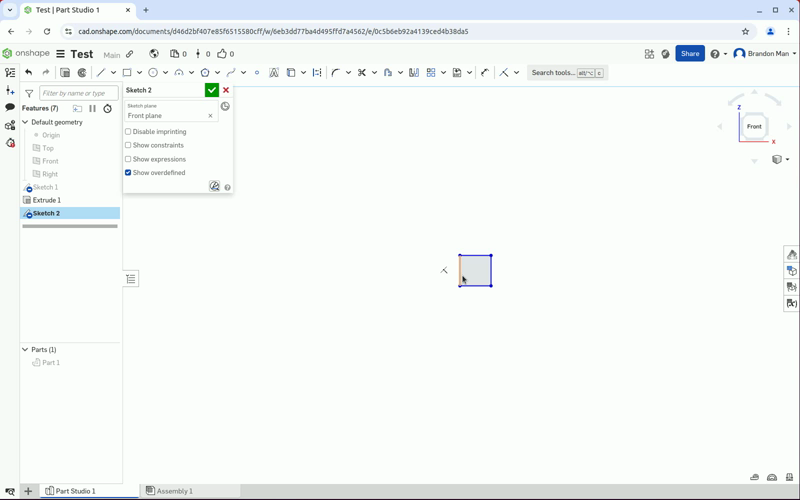
scroll(6)
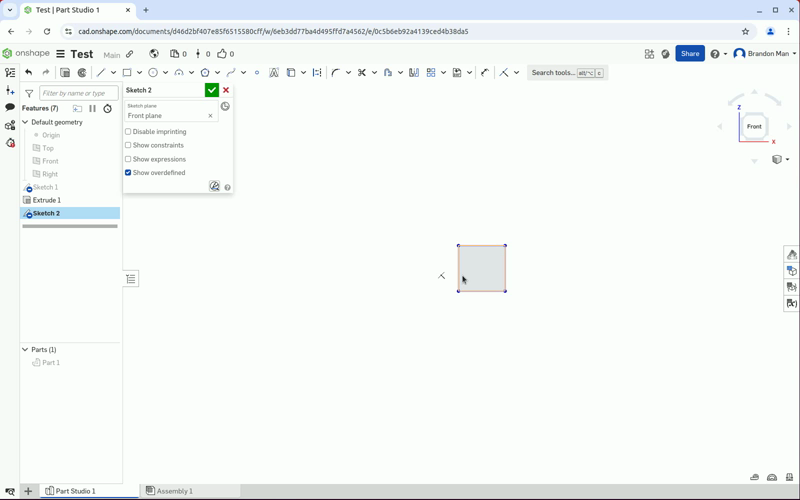
scroll(6)
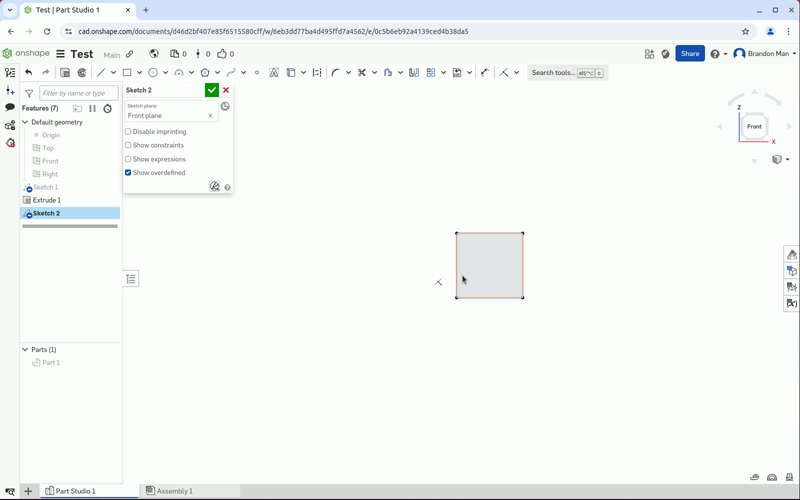
scroll(6)
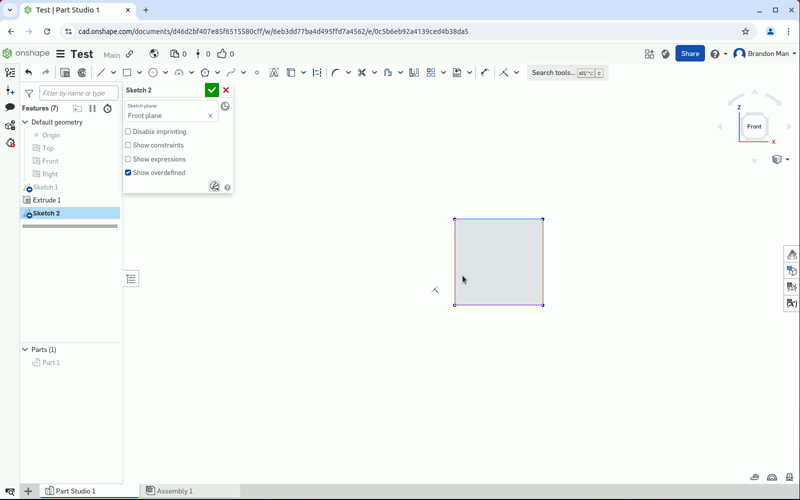
scroll(6)
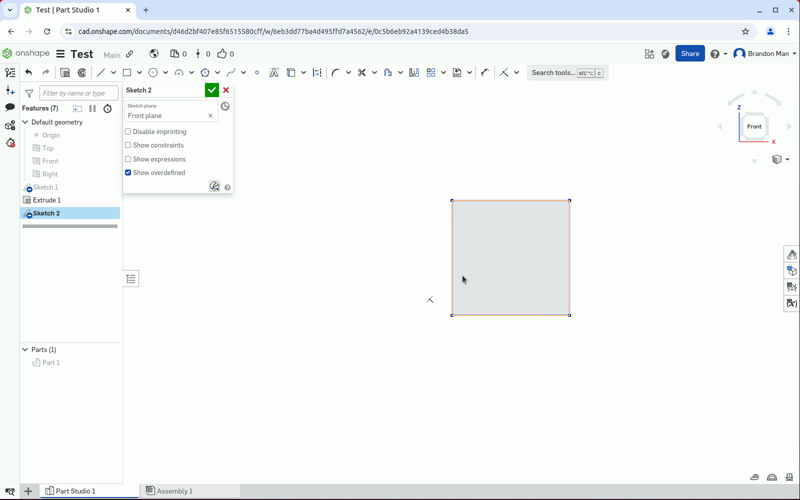
scroll(6)
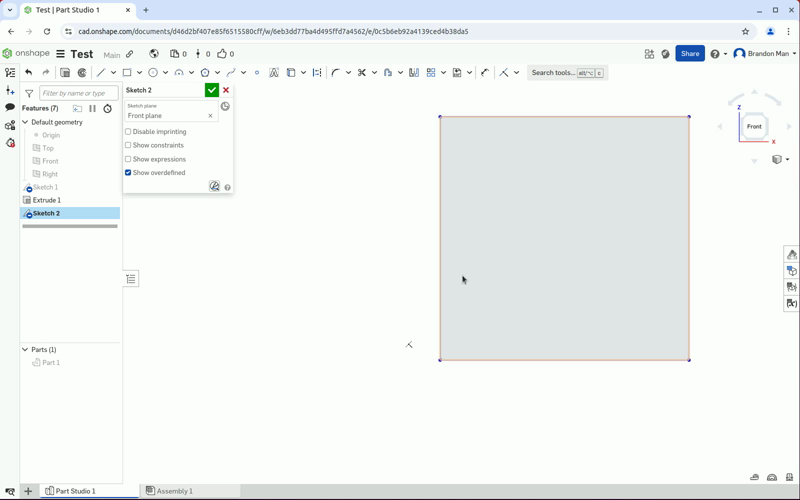
click(462, 275)
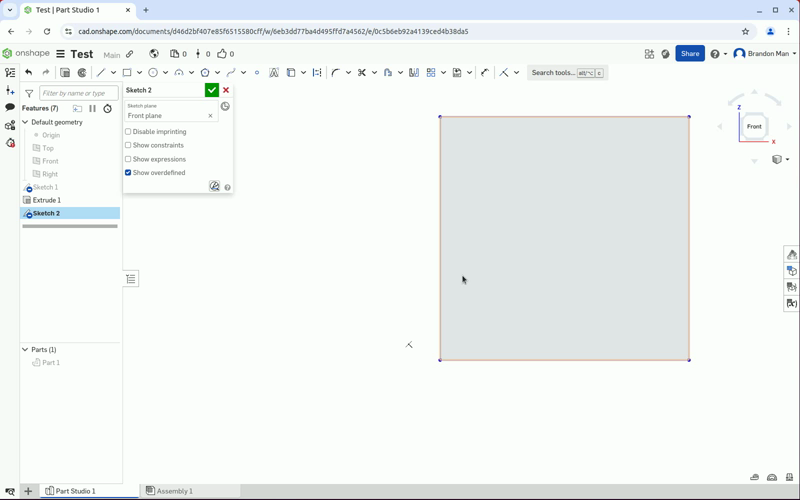
scroll(-6)
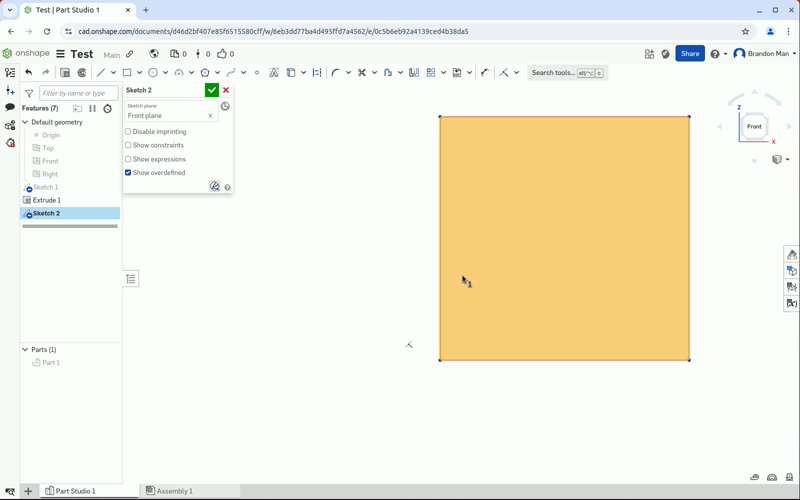
scroll(-6)
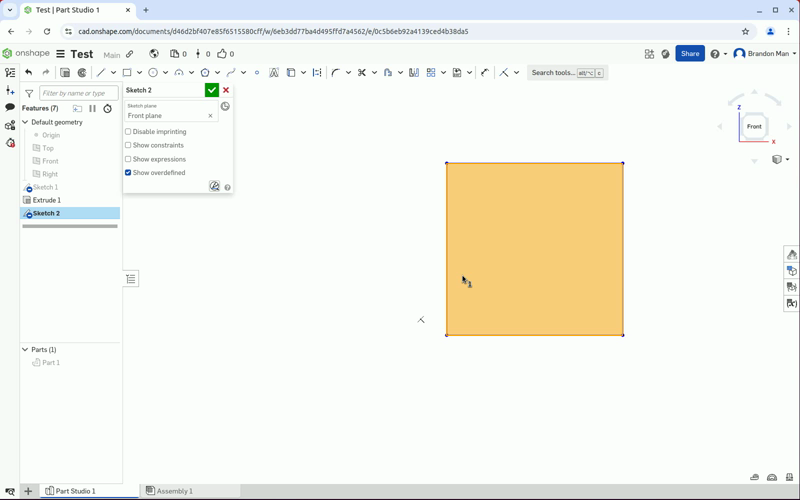
scroll(-6)
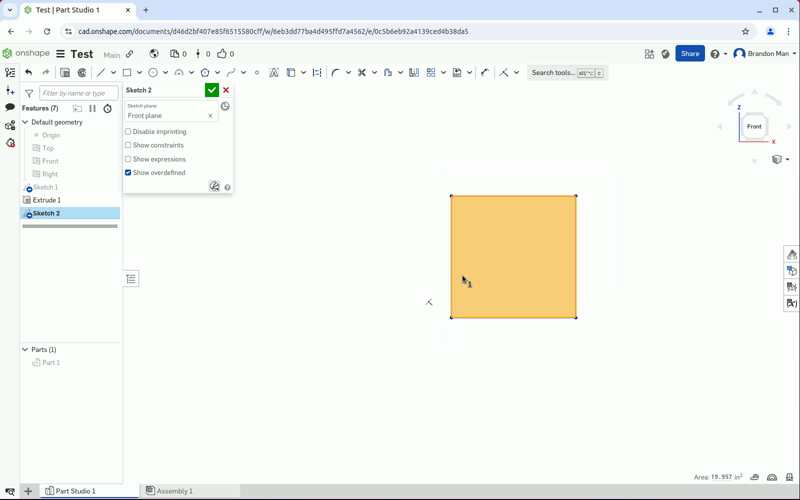
scroll(-6)
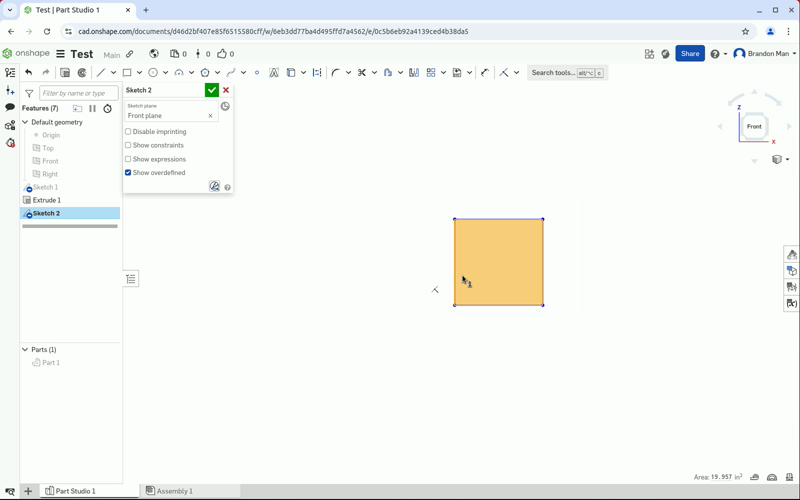
scroll(-6)
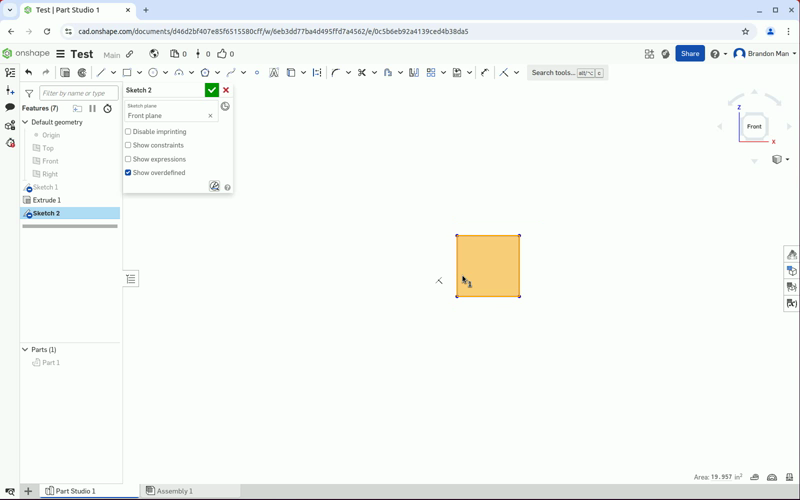
scroll(-6)
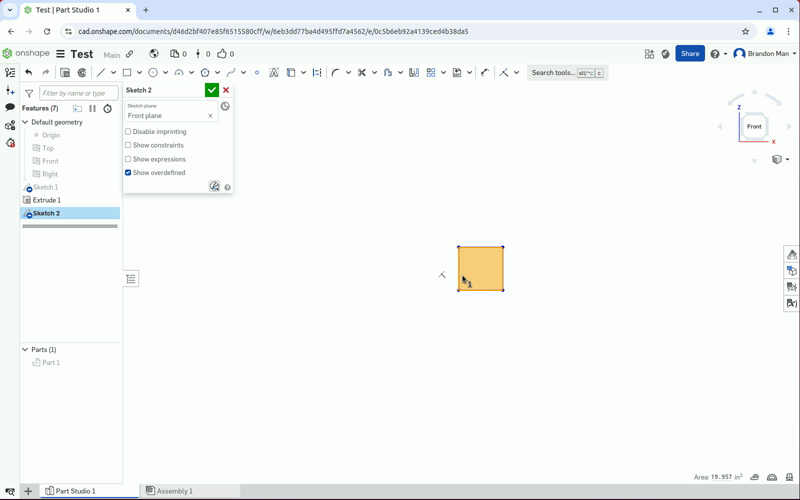
scroll(-6)
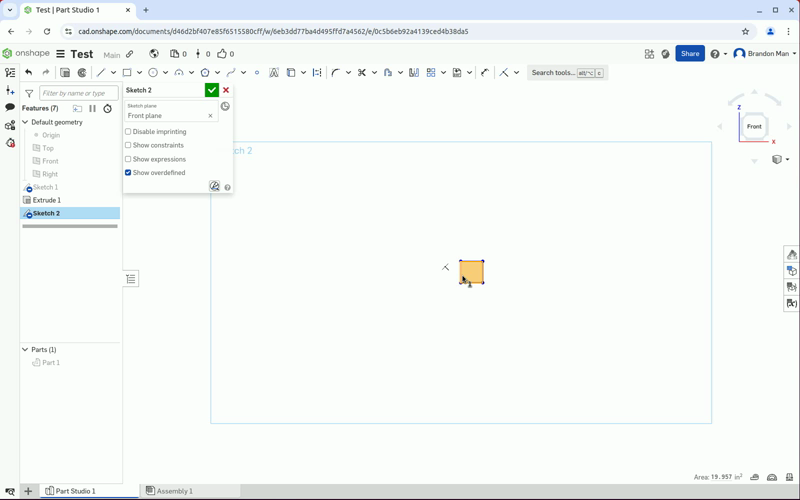
mouse_move(73, 352)
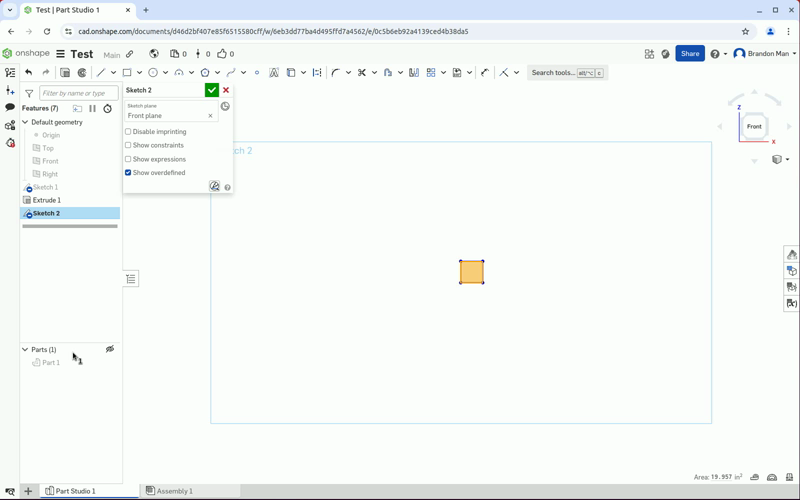
key(shift+y)
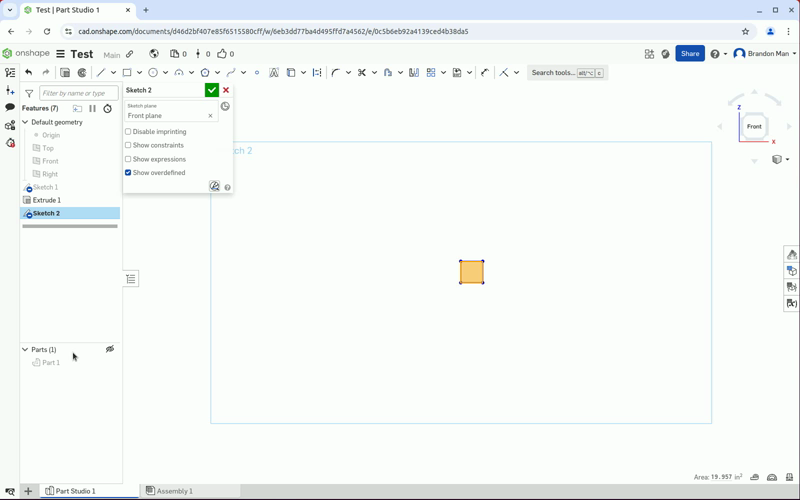
key(shift+e)
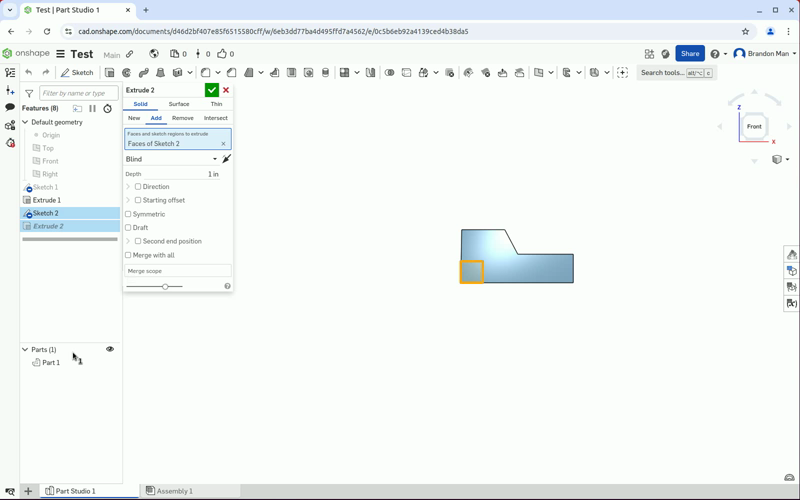
mouse_move(143, 106)
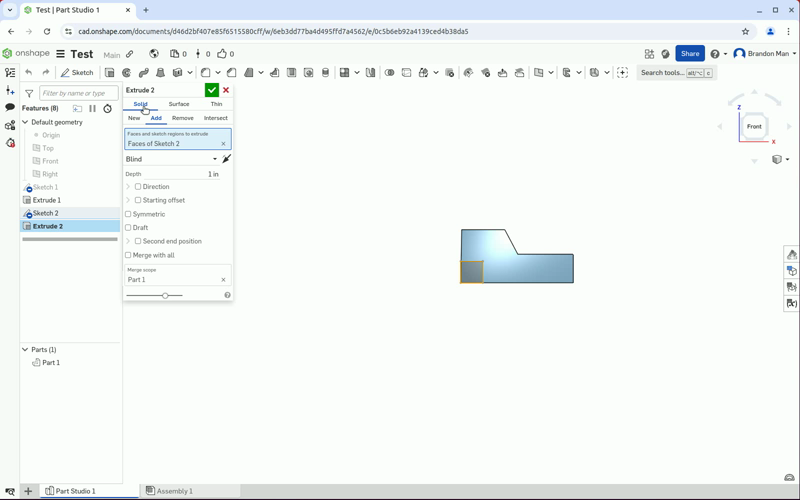
click(143, 106)
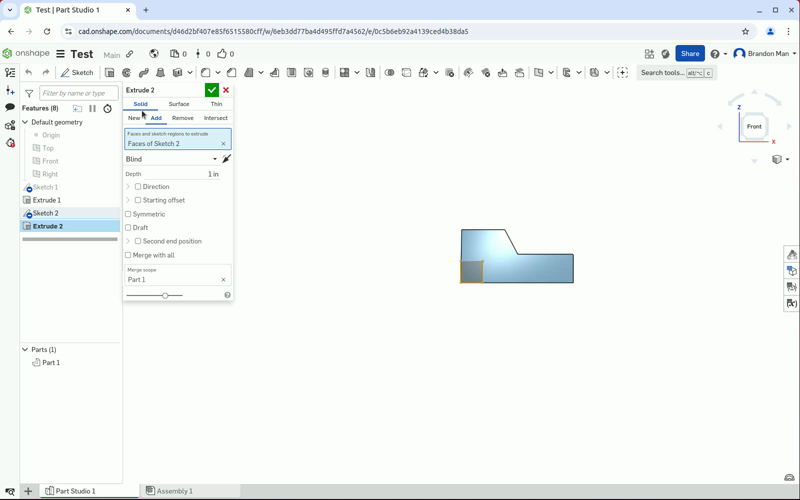
mouse_move(137, 120)
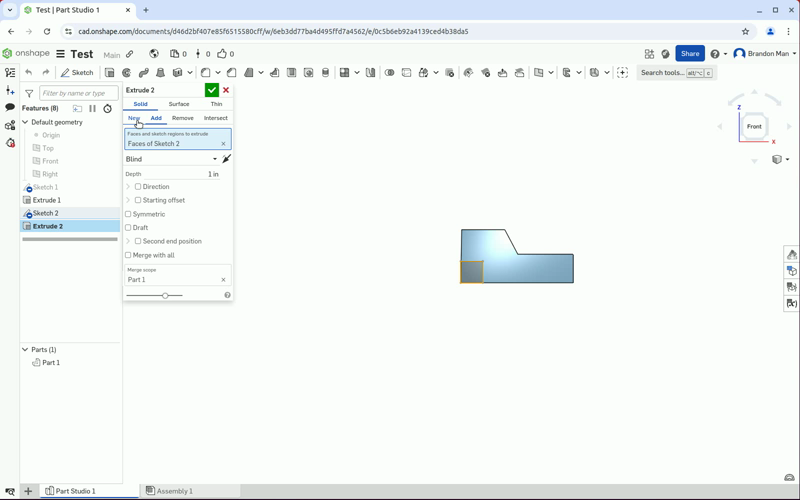
click(137, 120)
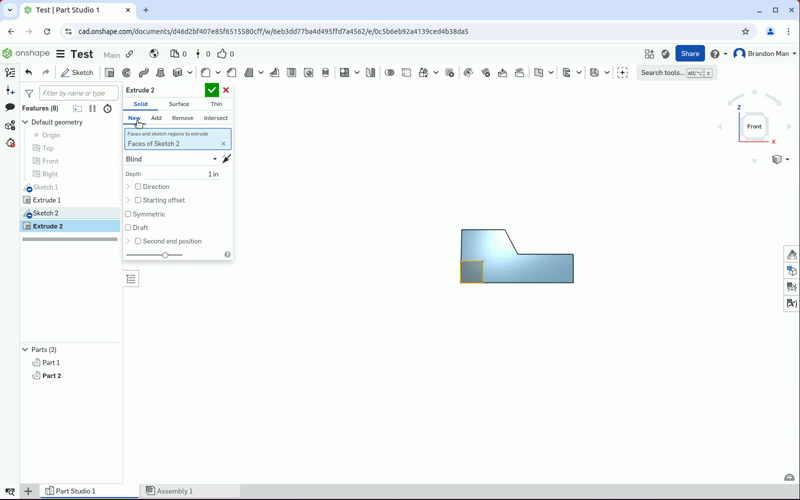
key(tab, 4)
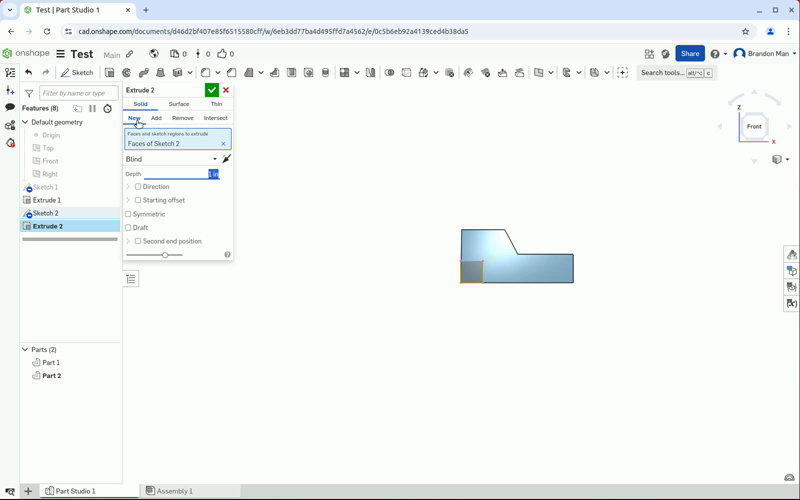
text(7.221)
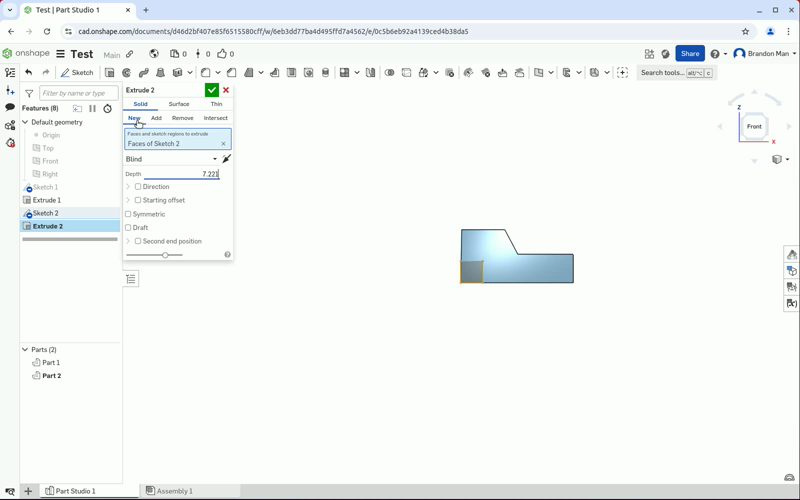
key(tab, 3)
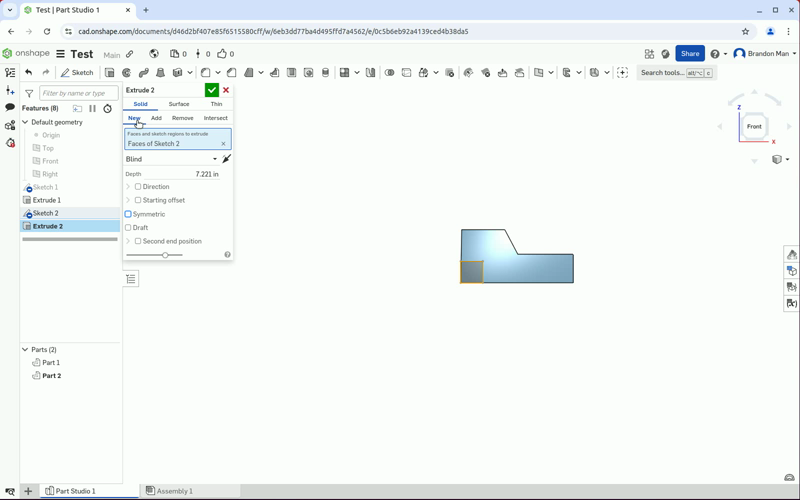
key(tab, 2)
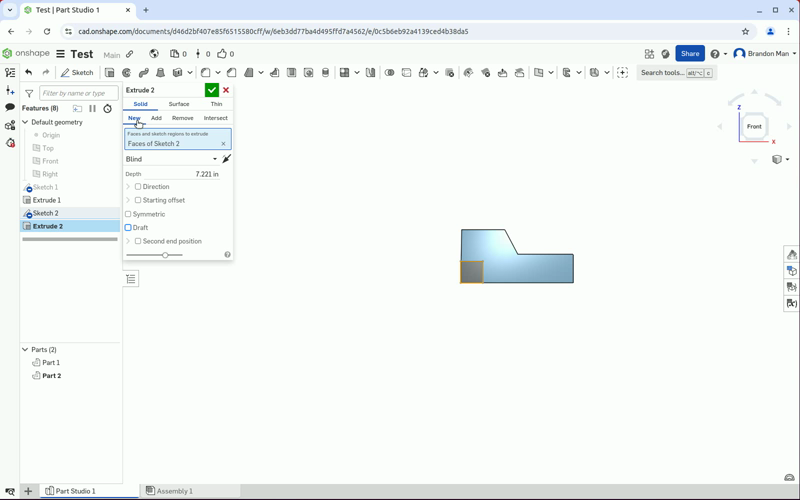
key(space)
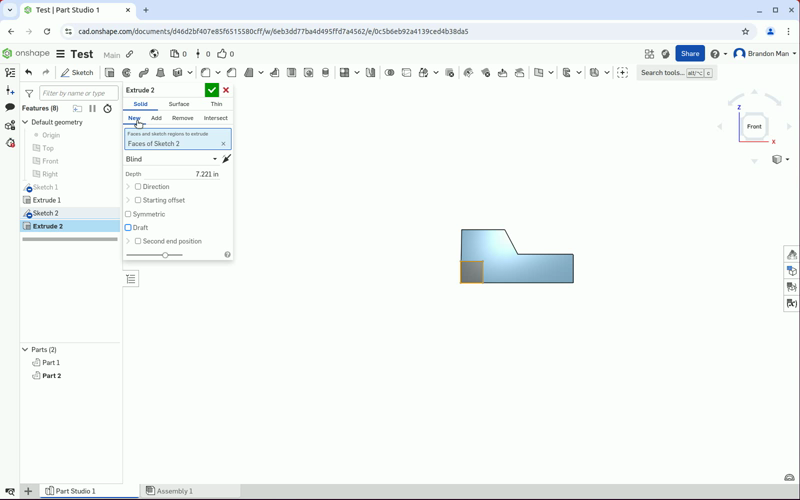
key(tab, 3)
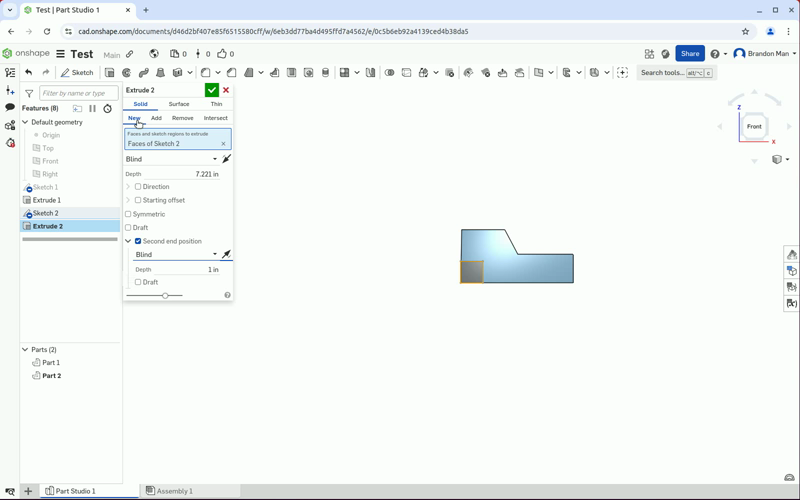
text(2.889)
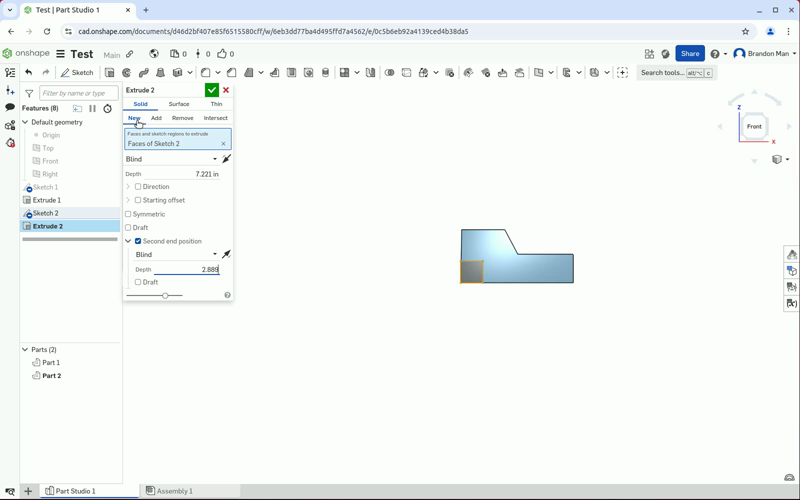
key(enter)
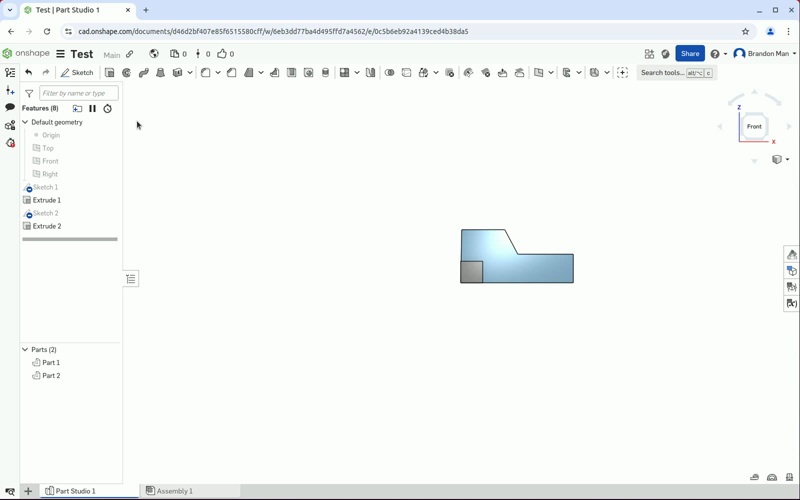
key(shift+h)
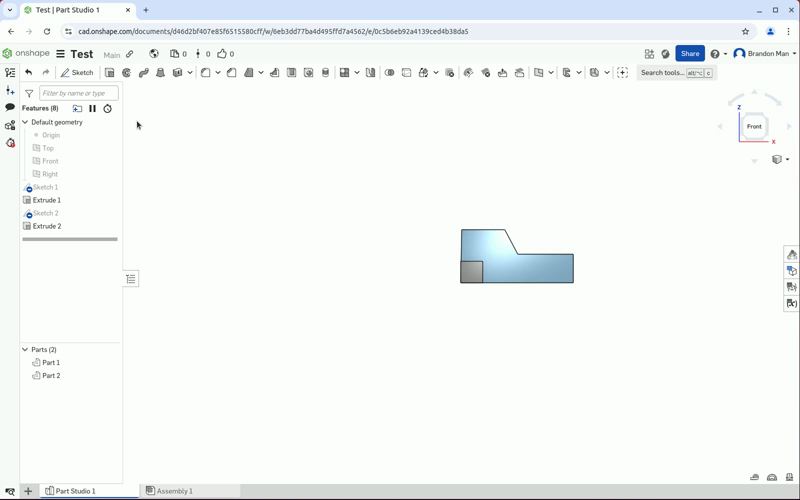
key(shift+h)
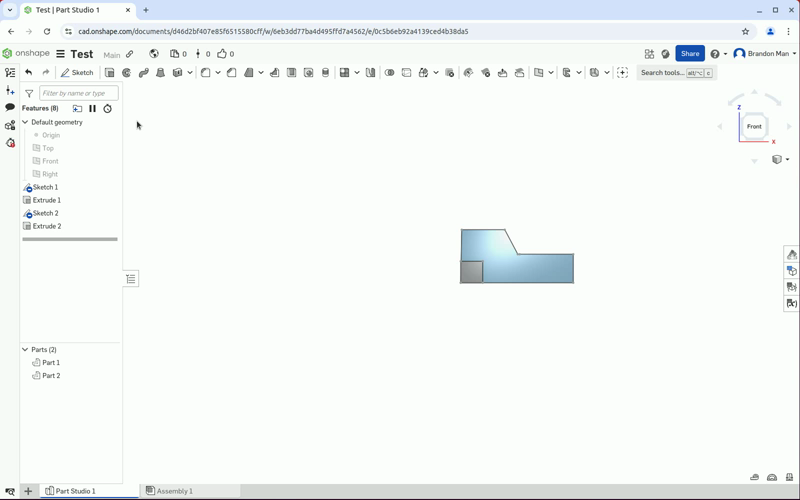
key(shift+7)
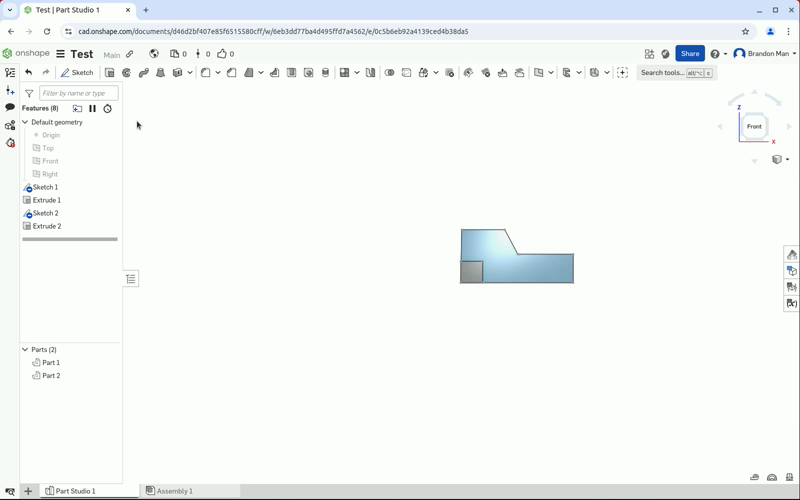
key(left, 2)
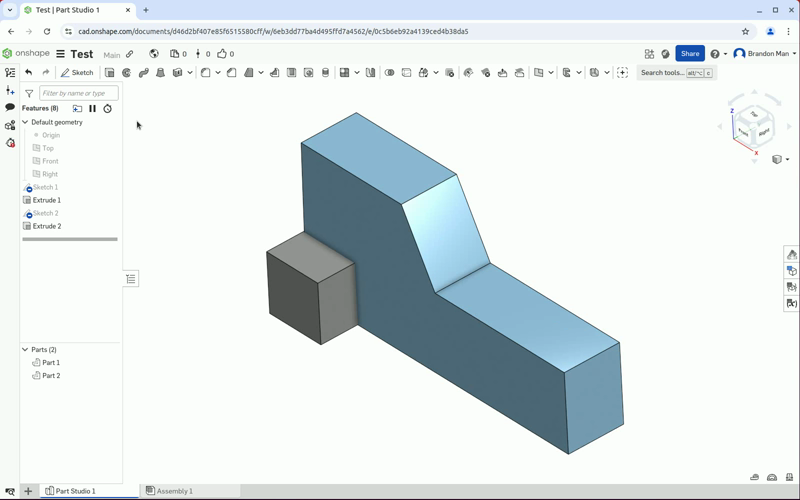
key(down, 2)
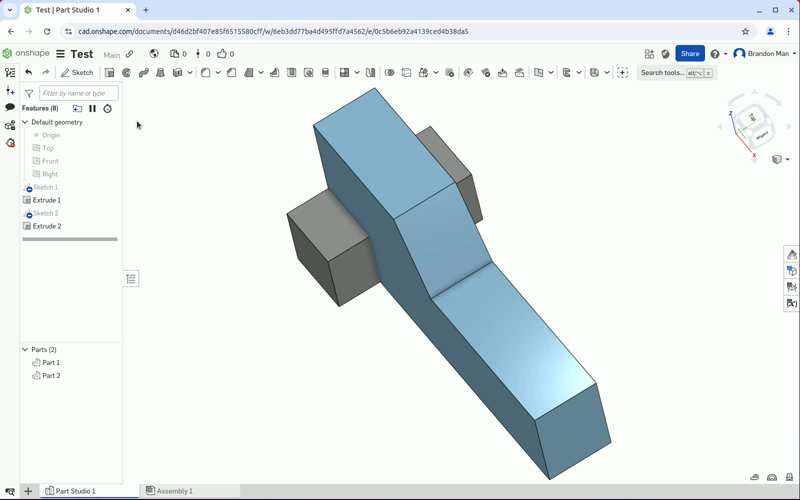
key(up, 2)
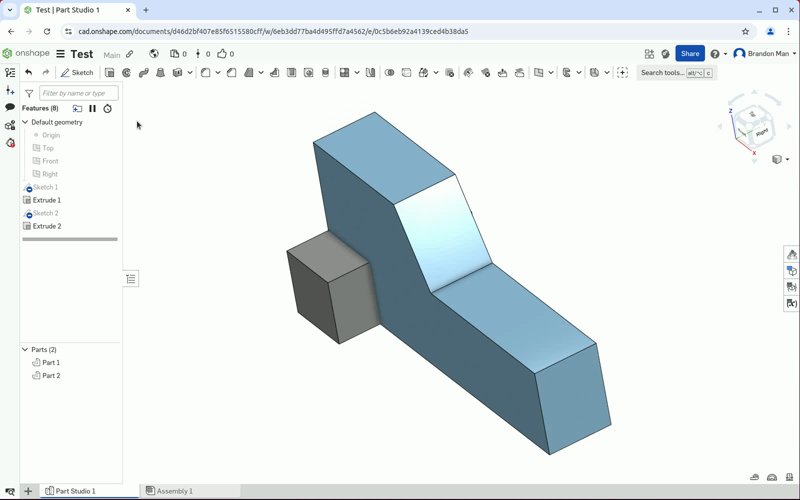
key(right, 2)
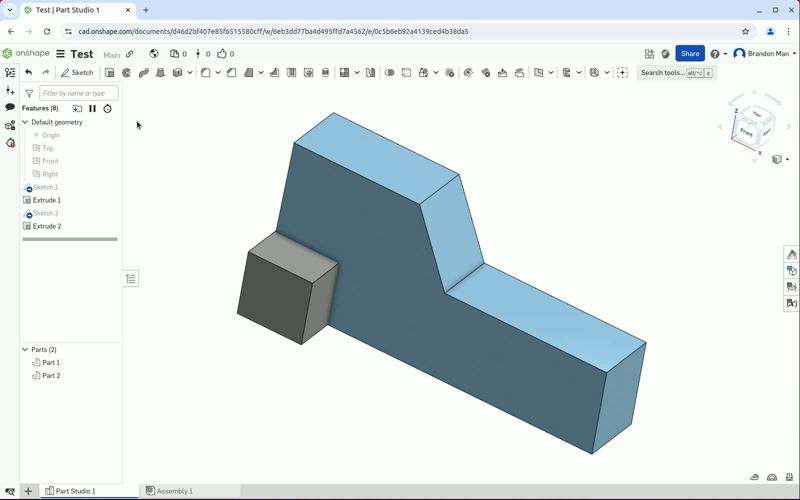
mouse_move(73, 189)
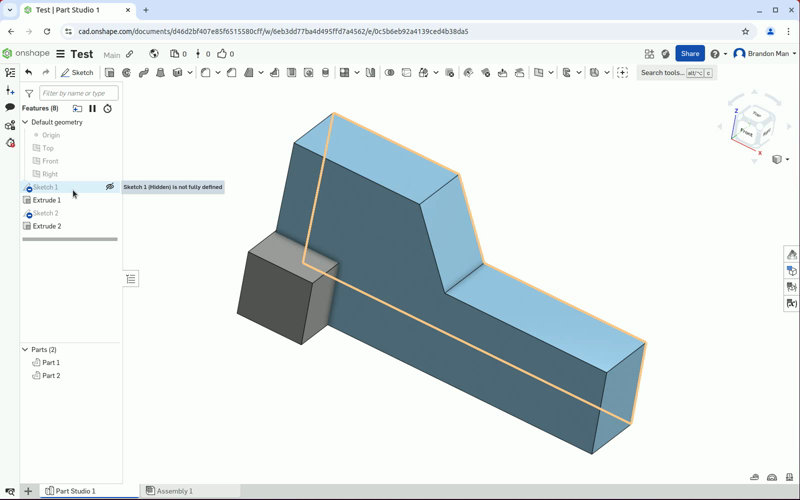
click(73, 189)